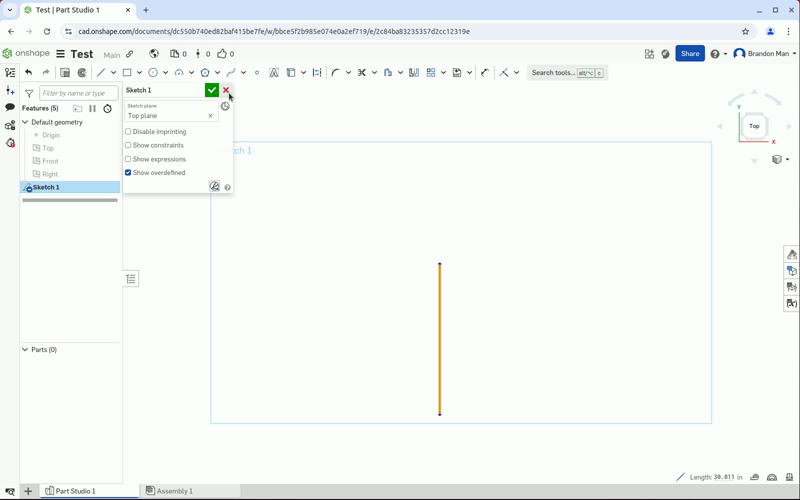
key(shift+h)
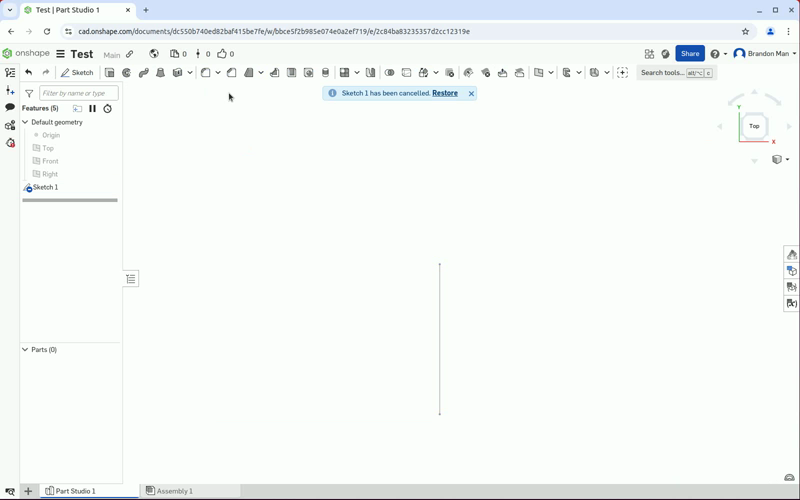
key(shift+s)
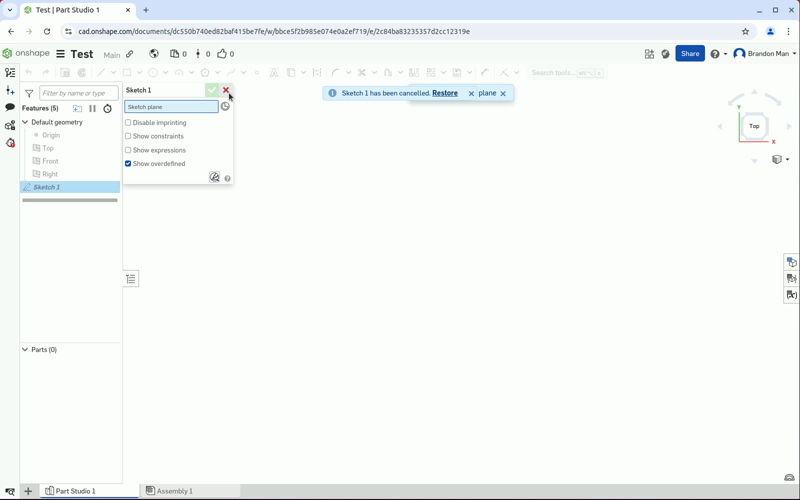
mouse_move(73, 150)
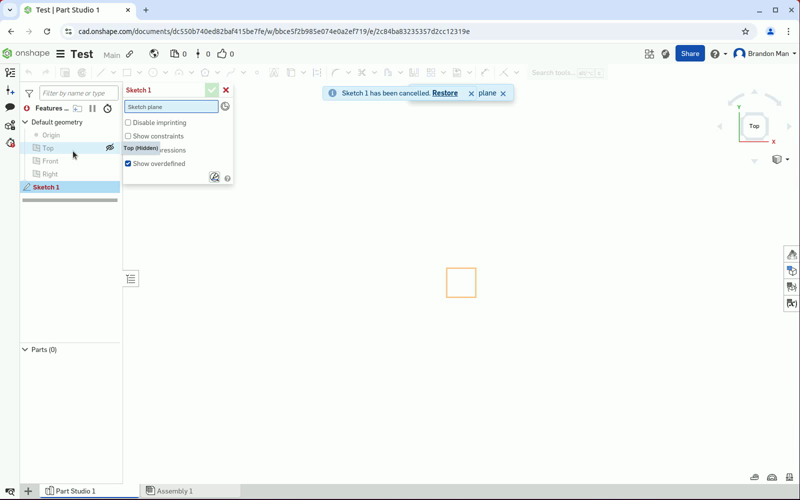
click(73, 150)
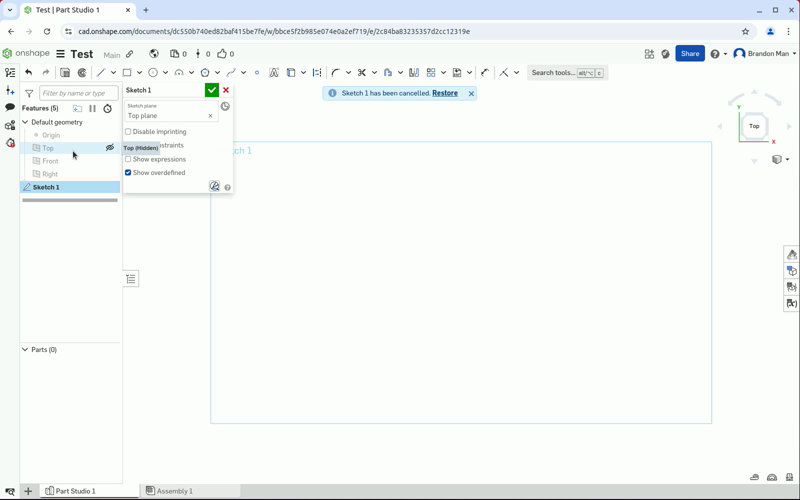
mouse_move(73, 352)
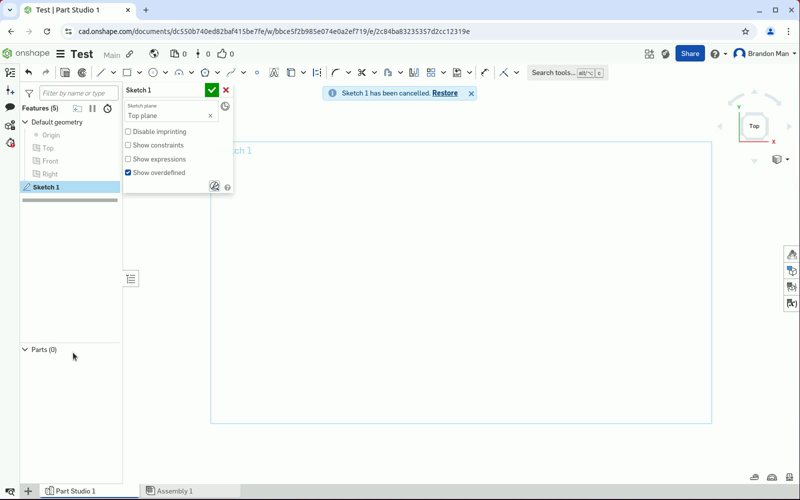
key(y)
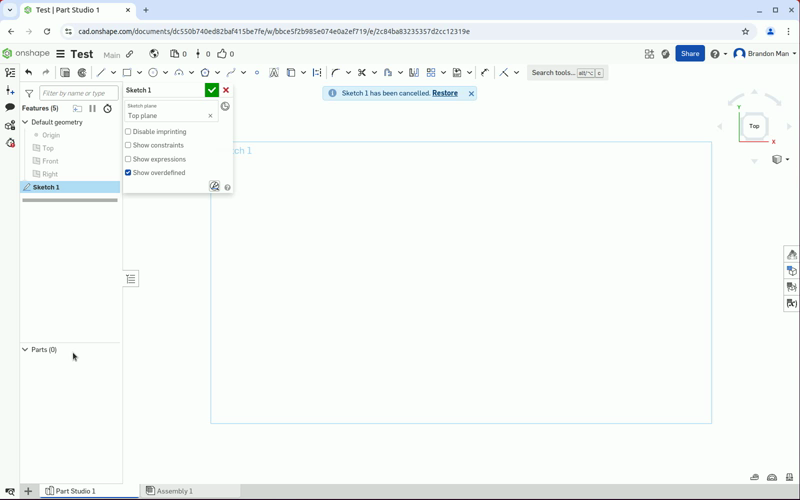
key(l)
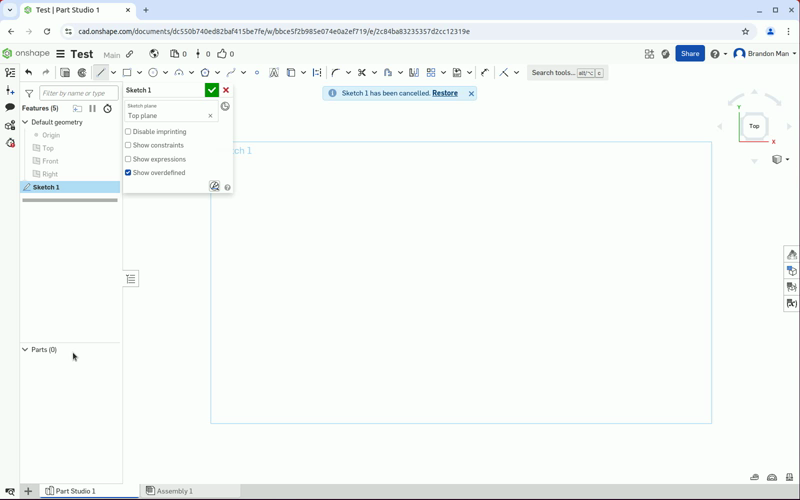
key_down(shift)
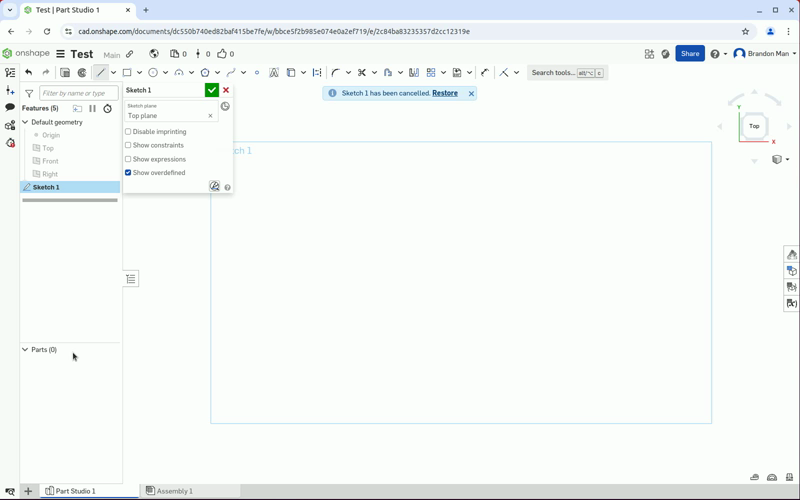
mouse_move(348, 308)
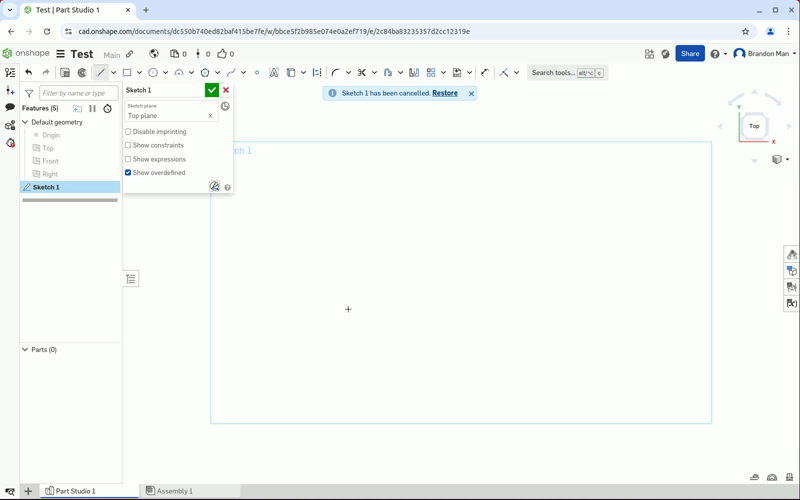
click(348, 308)
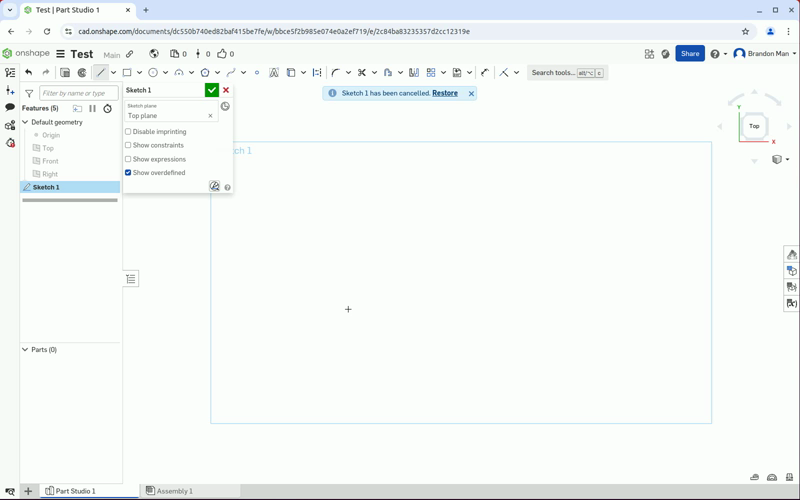
key_up(shift)
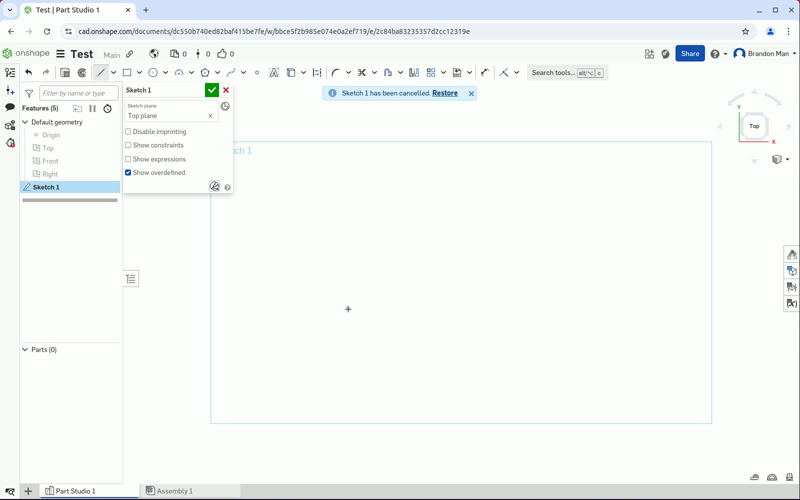
key_down(shift)
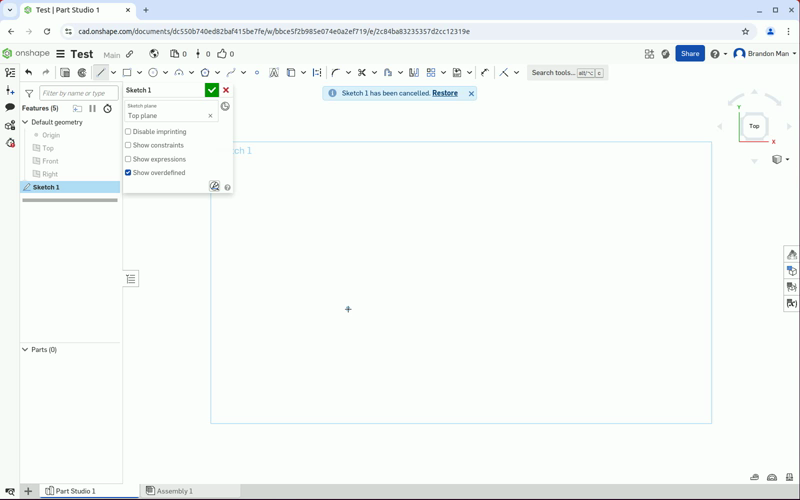
mouse_move(465, 308)
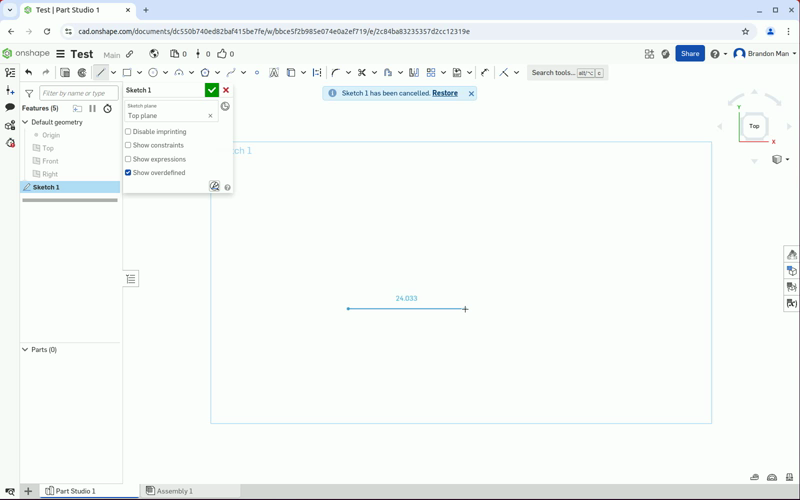
click(465, 308)
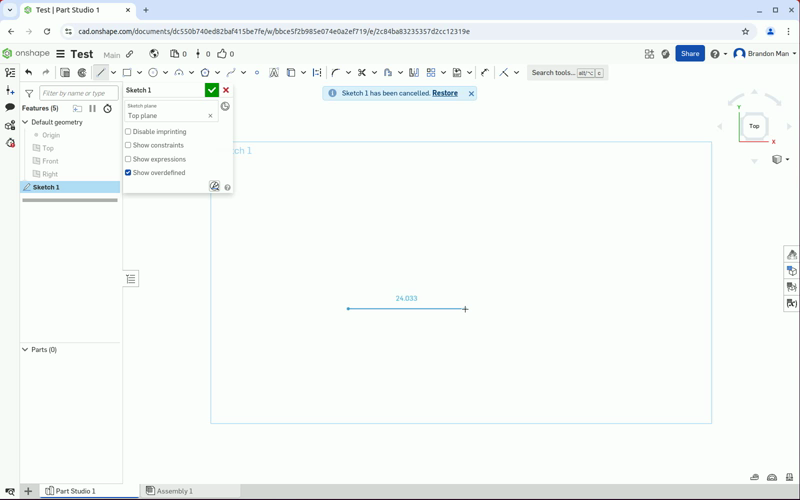
key_up(shift)
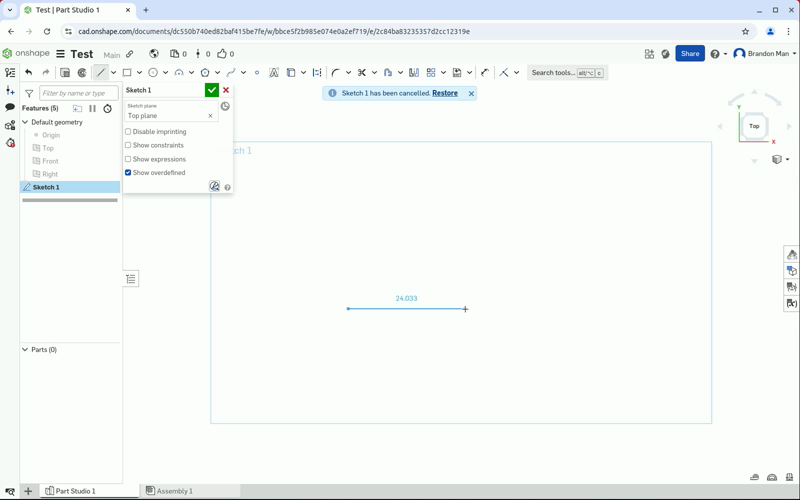
key_down(shift)
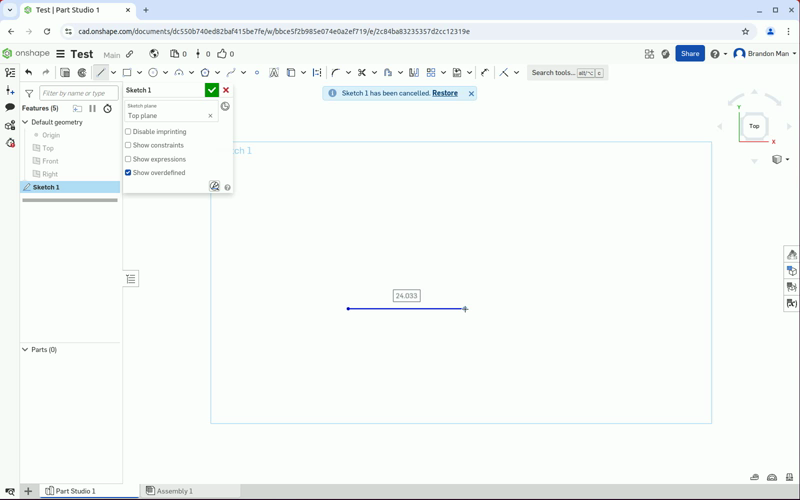
mouse_move(465, 202)
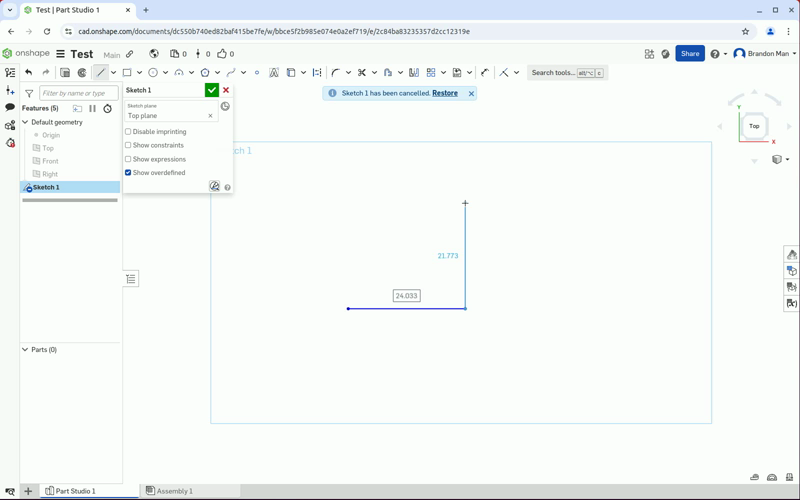
click(465, 202)
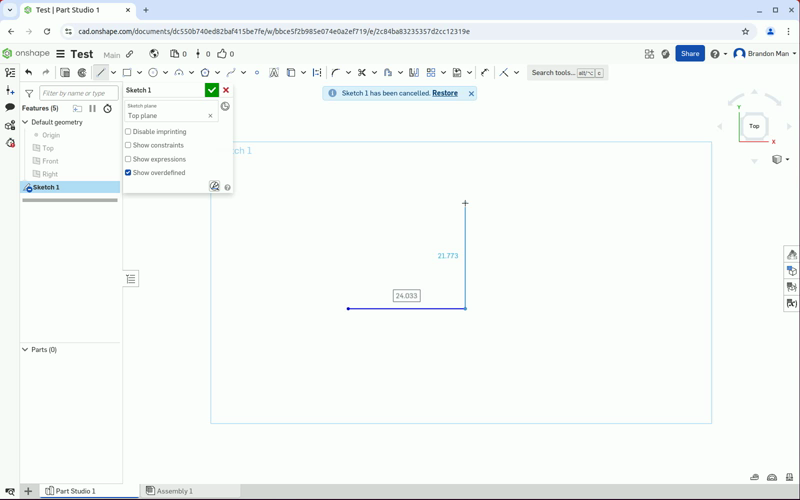
key_up(shift)
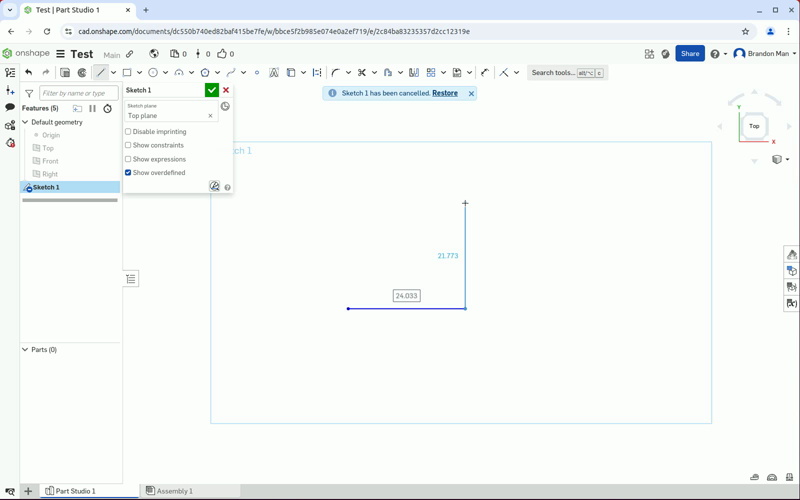
key_down(shift)
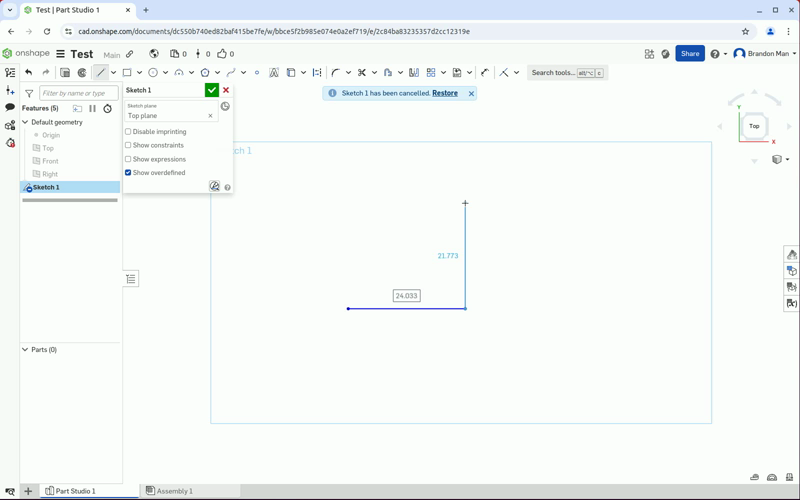
mouse_move(348, 202)
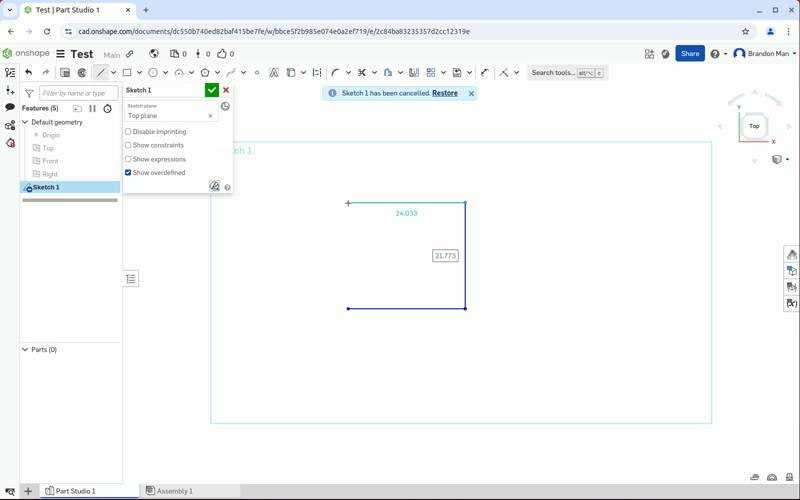
click(348, 202)
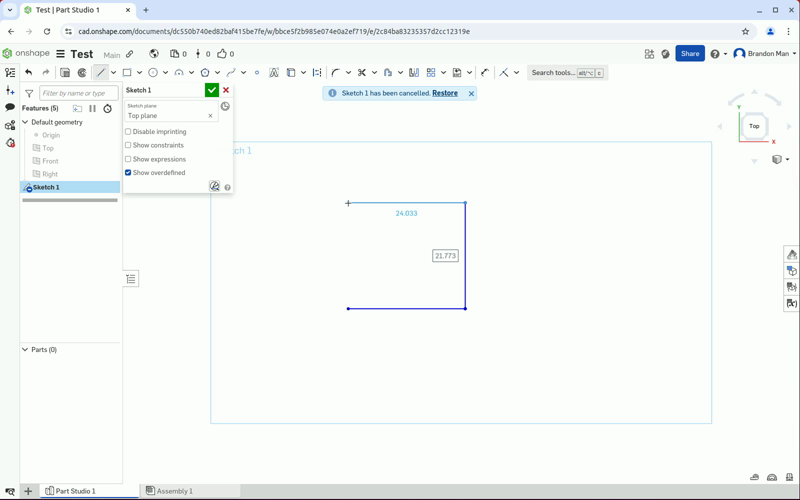
key_up(shift)
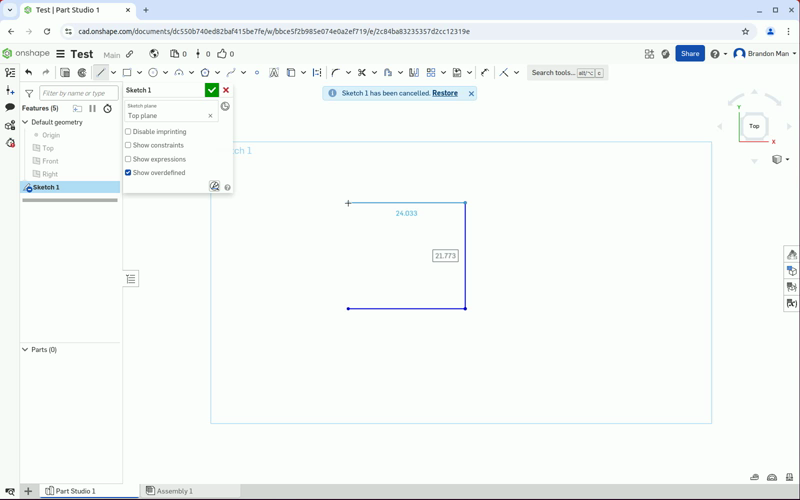
key_down(shift)
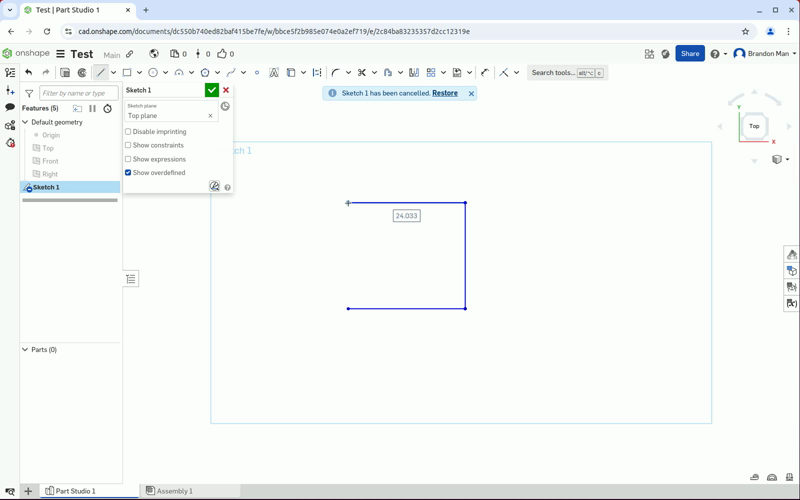
mouse_move(348, 308)
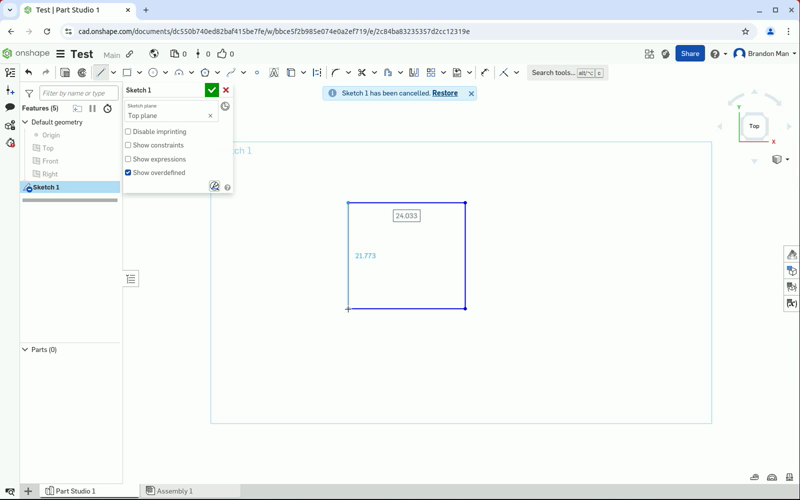
key_up(shift)
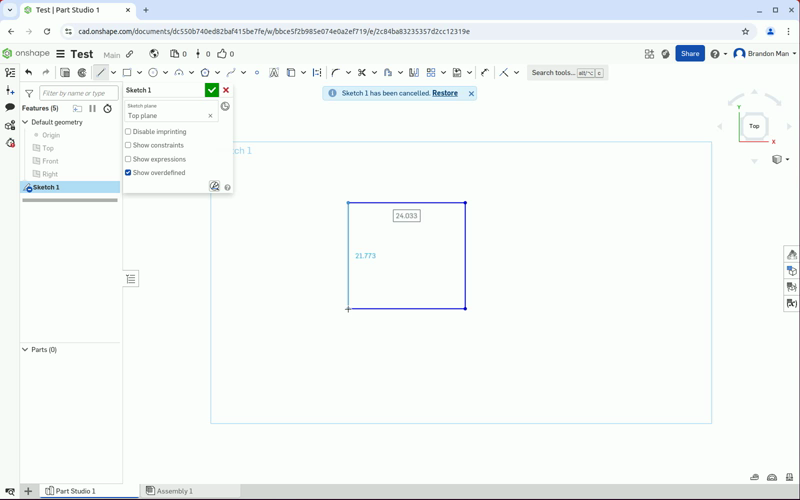
click(348, 308)
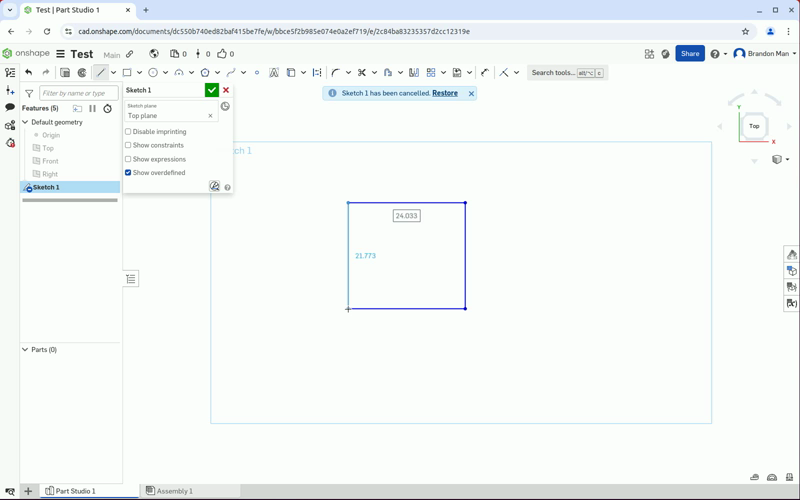
key(esc)
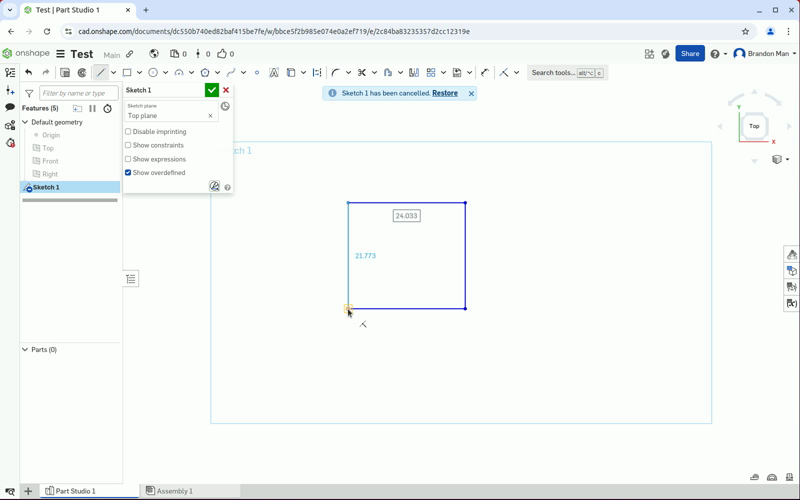
key(c)
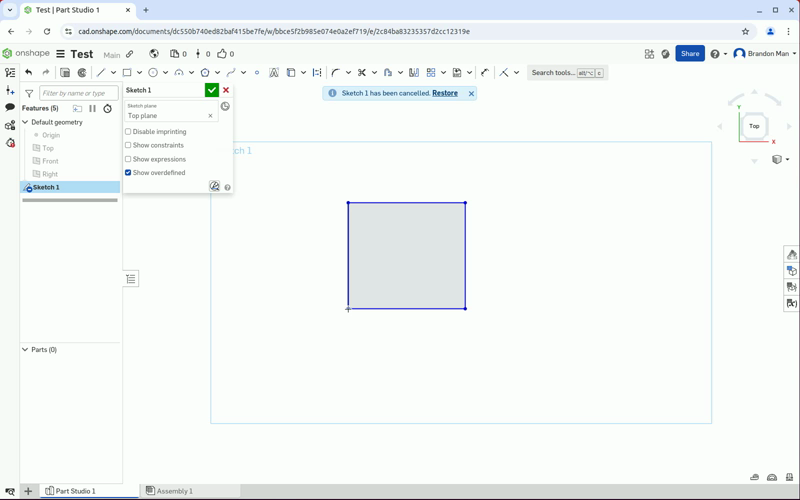
key_down(shift)
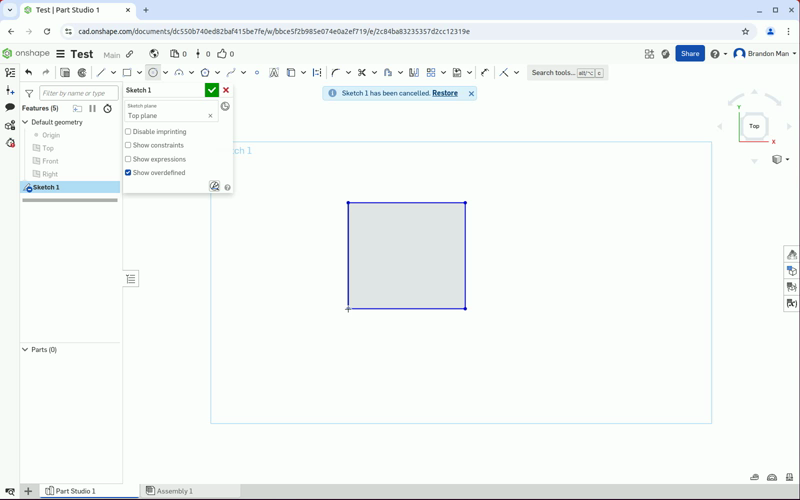
mouse_move(407, 255)
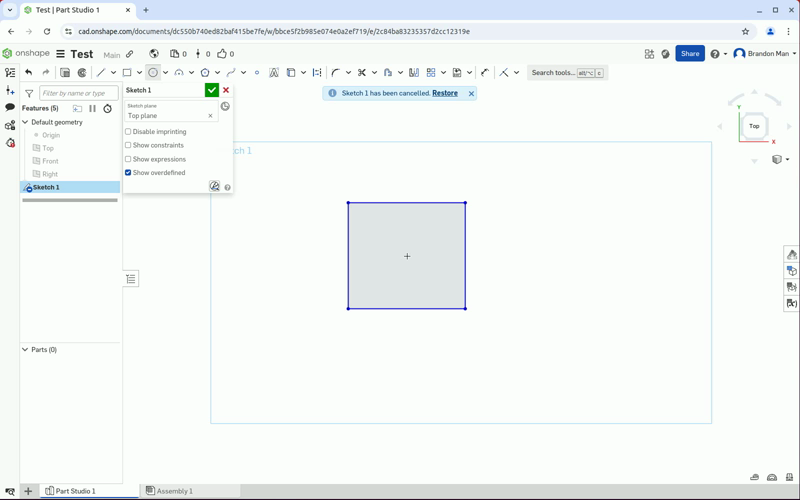
click(407, 255)
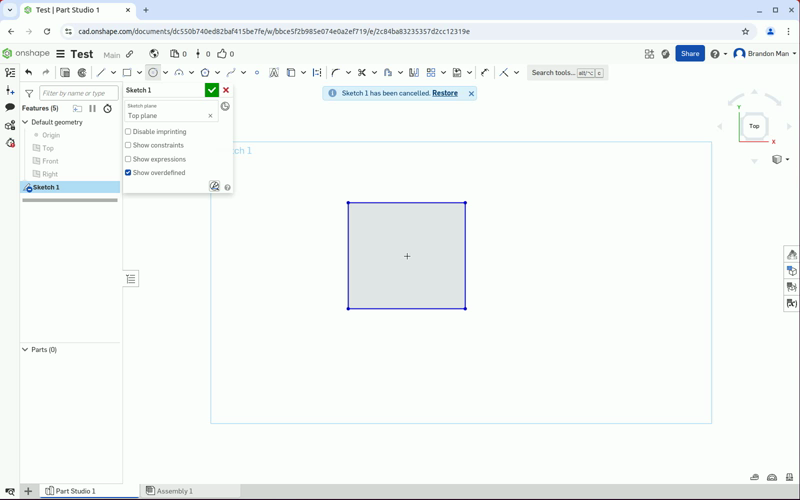
key_up(shift)
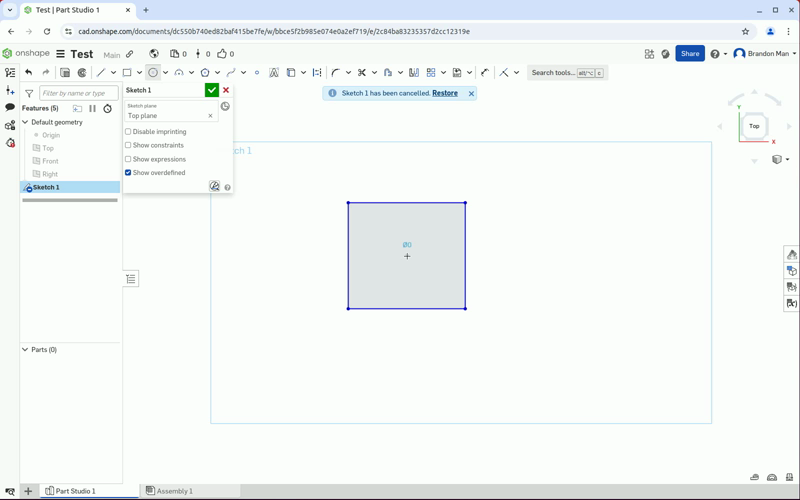
mouse_move(433, 255)
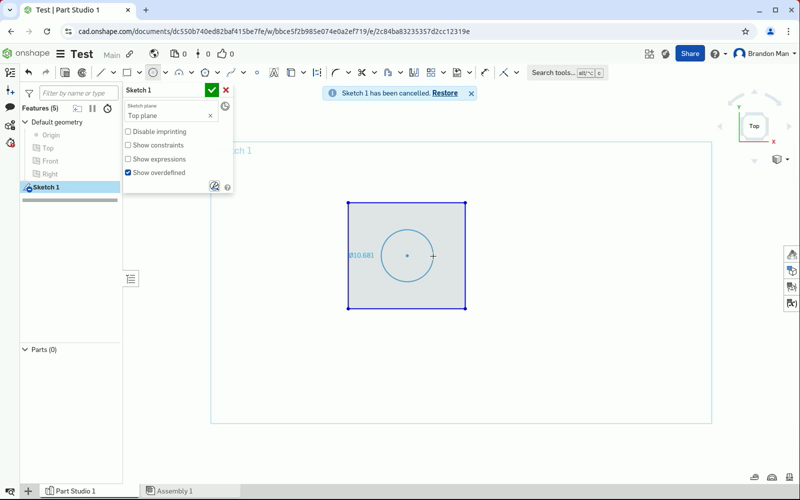
click(433, 255)
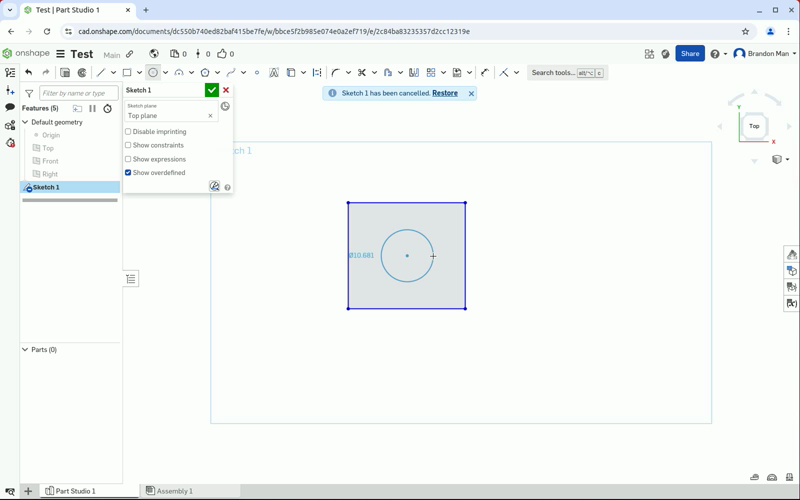
key(esc)
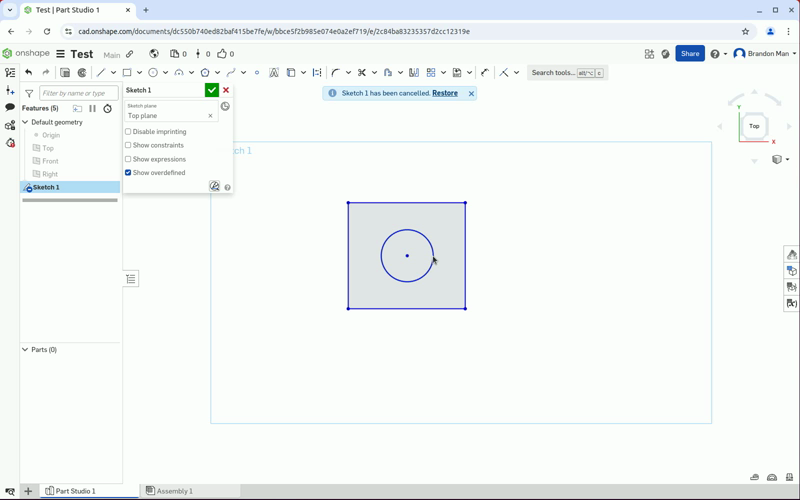
mouse_move(393, 286)
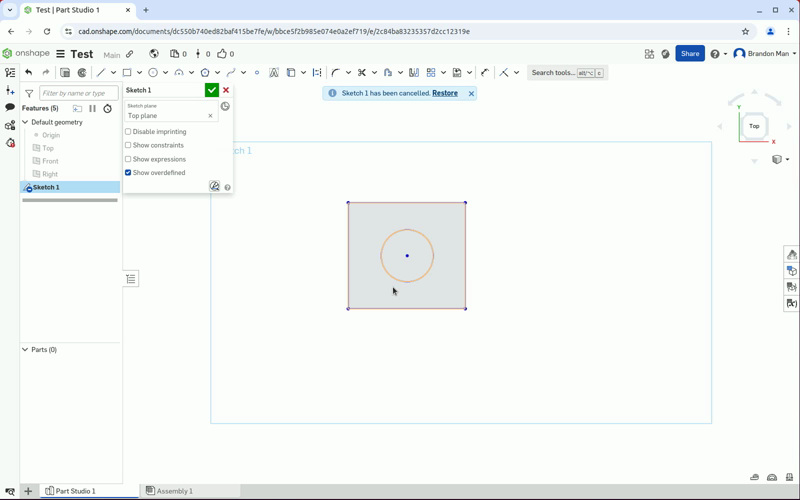
click(393, 286)
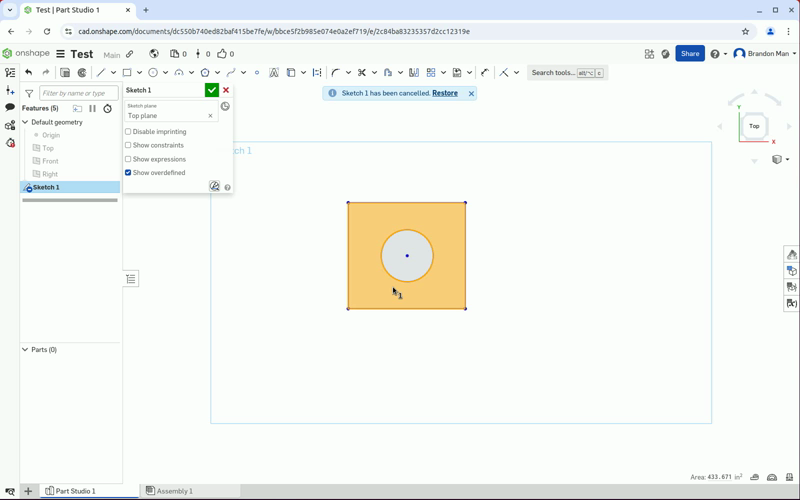
mouse_move(73, 352)
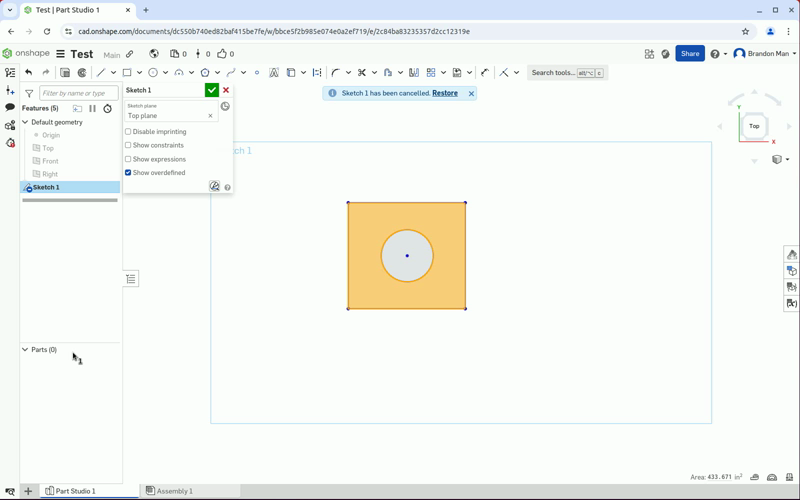
key(shift+y)
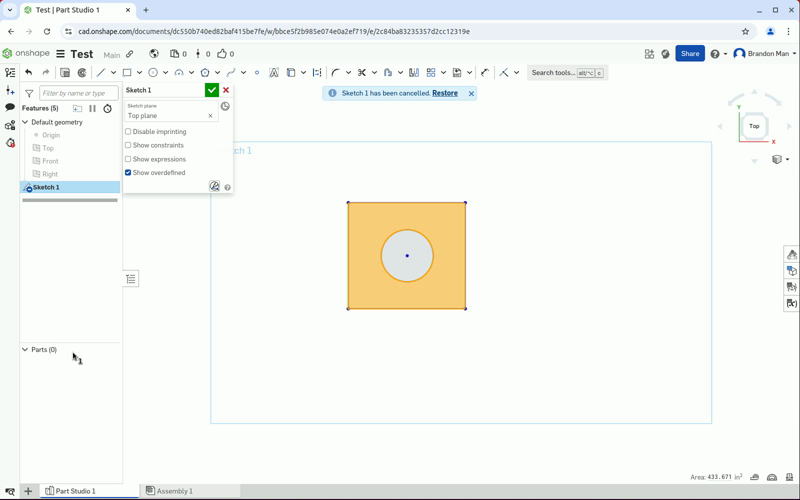
key(shift+e)
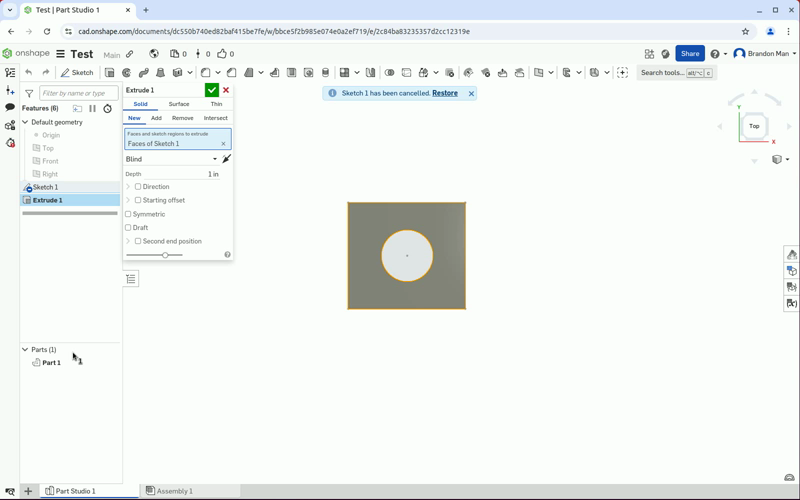
mouse_move(143, 106)
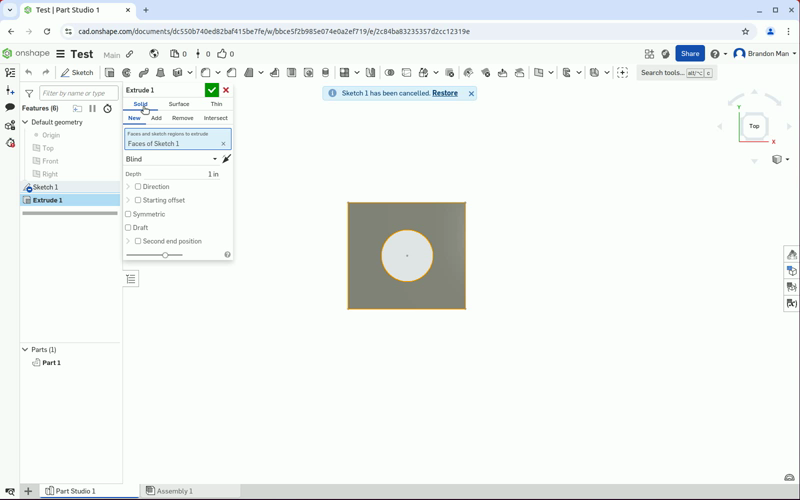
click(143, 106)
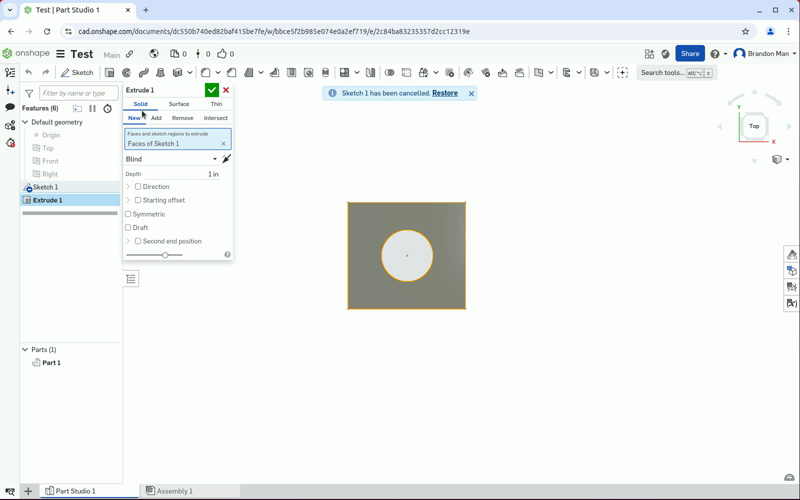
mouse_move(137, 120)
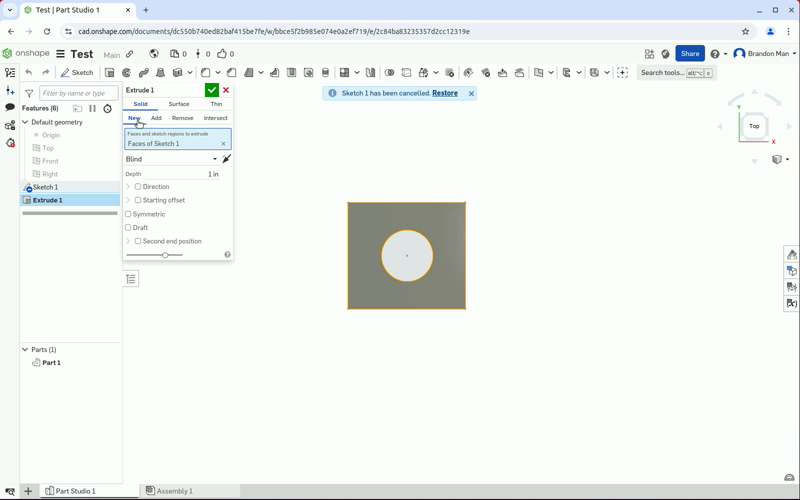
click(137, 120)
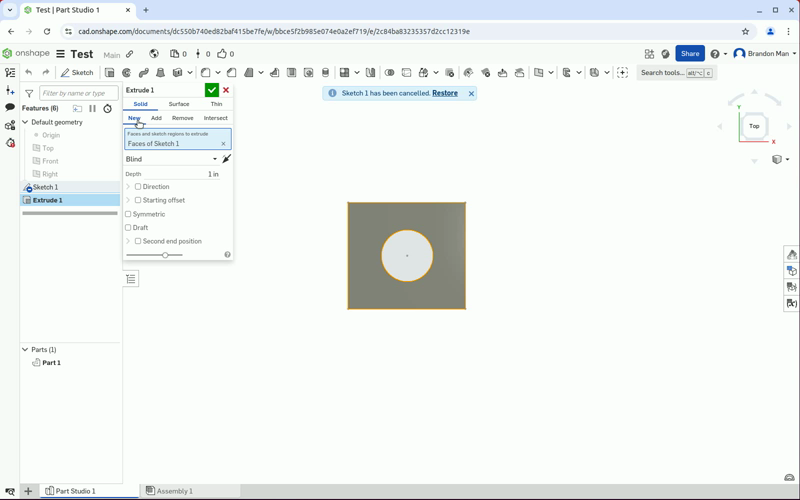
key(tab, 4)
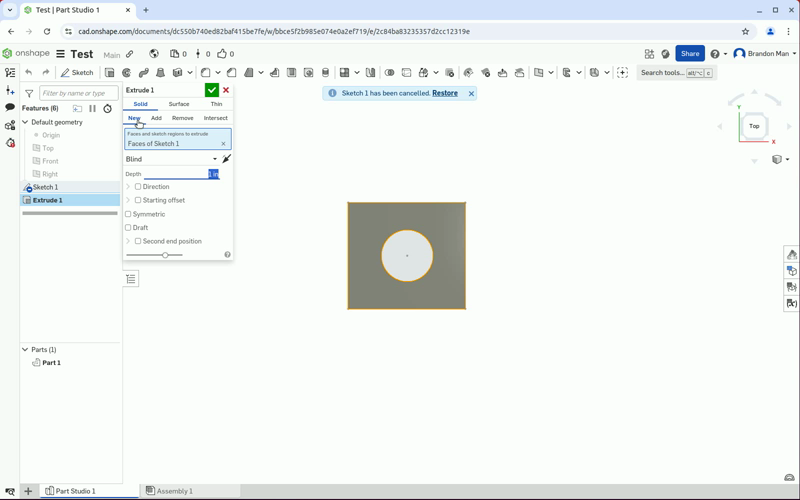
text(9.628)
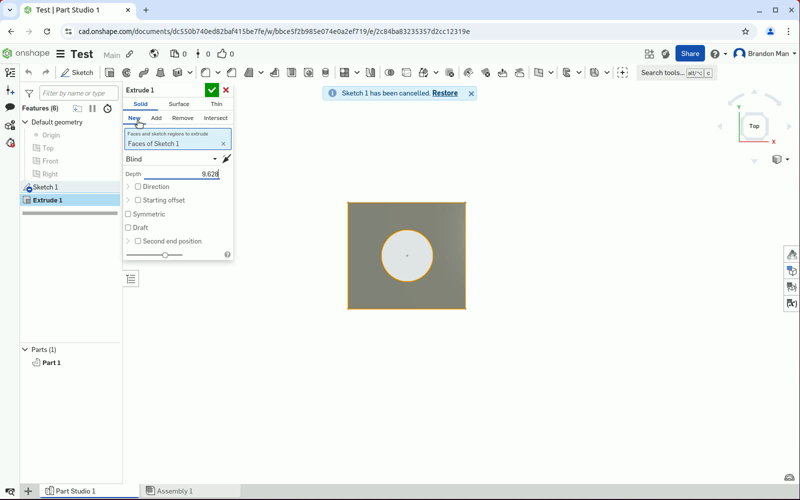
key(enter)
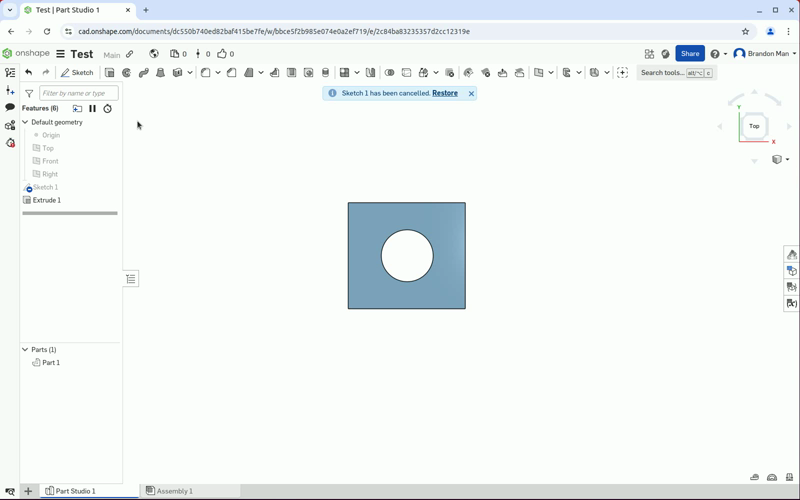
key(shift+h)
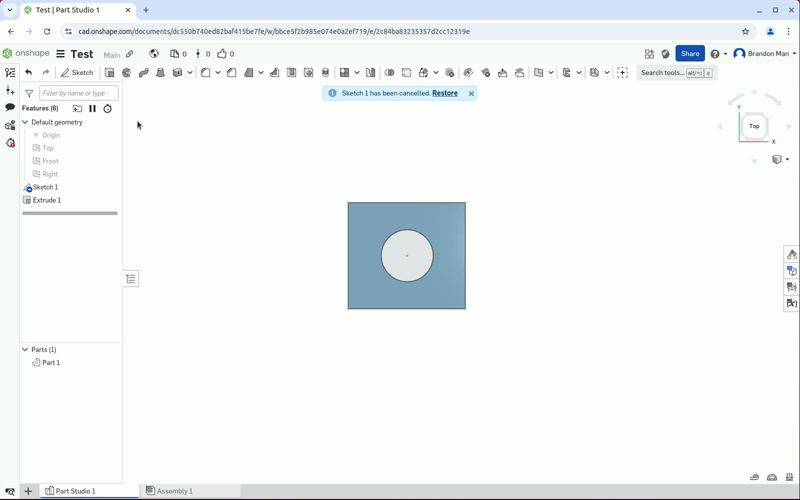
key(shift+h)
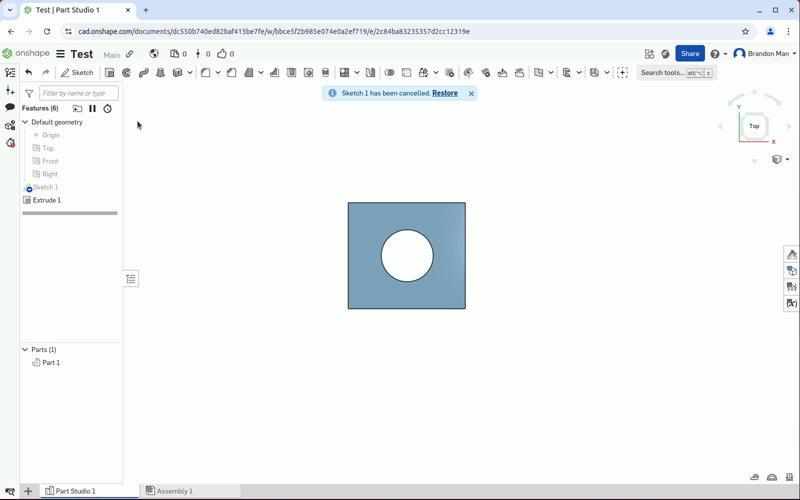
mouse_move(73, 189)
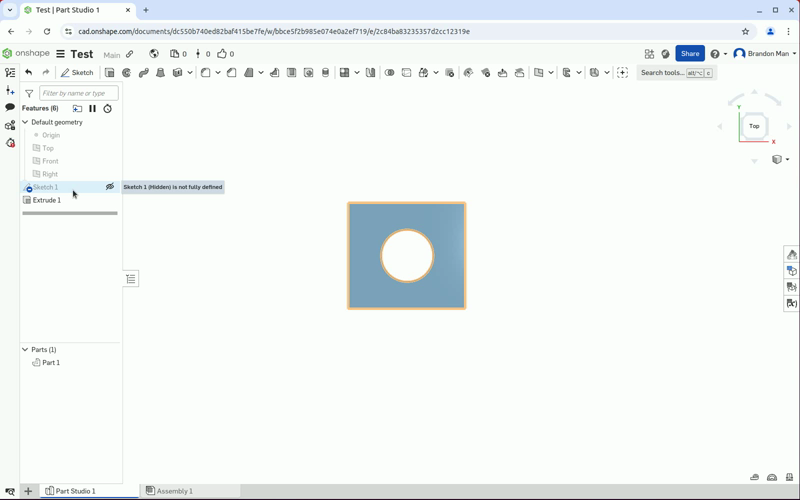
click(73, 189)
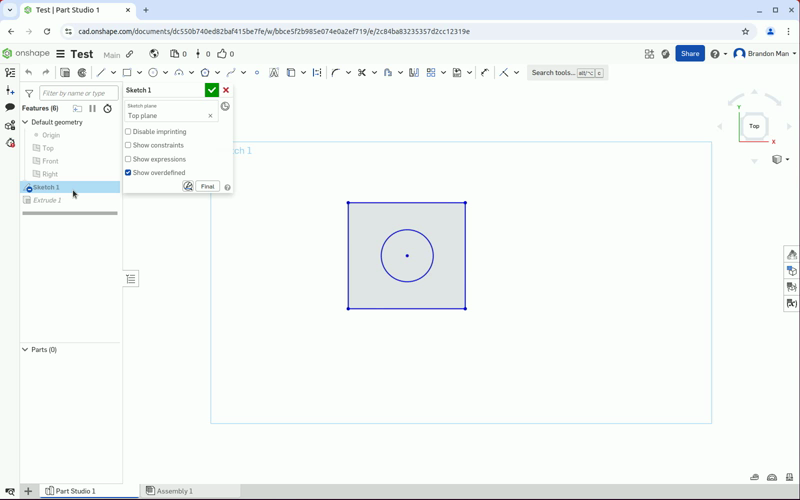
mouse_move(229, 92)
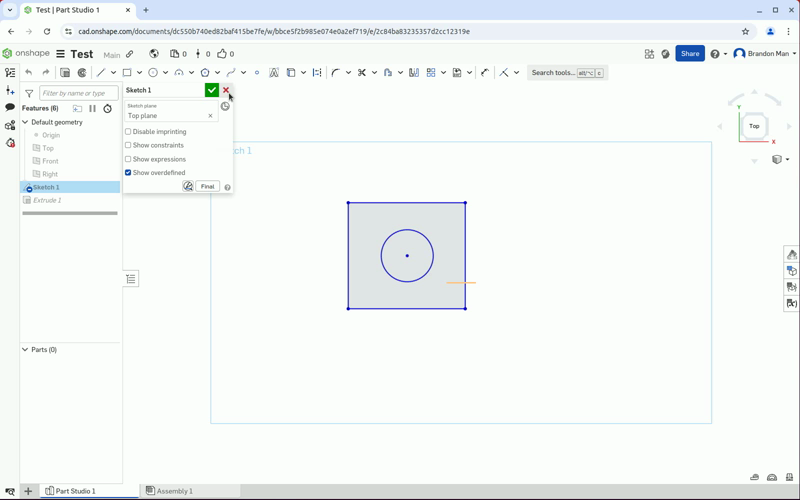
click(229, 92)
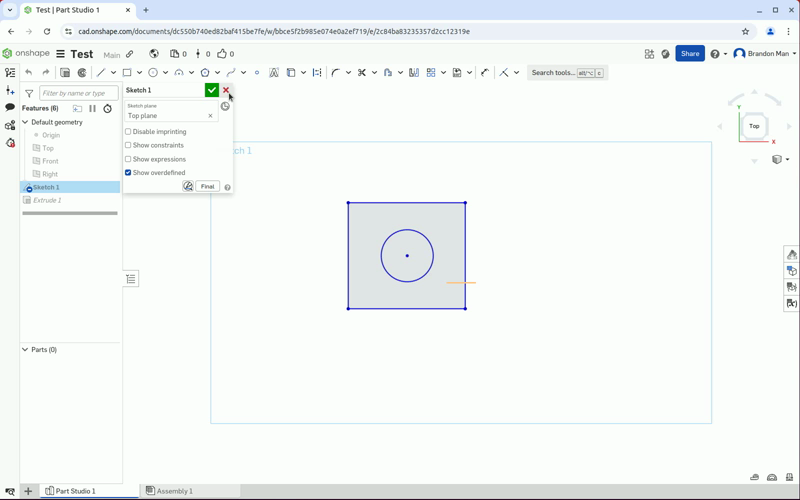
key(shift+s)
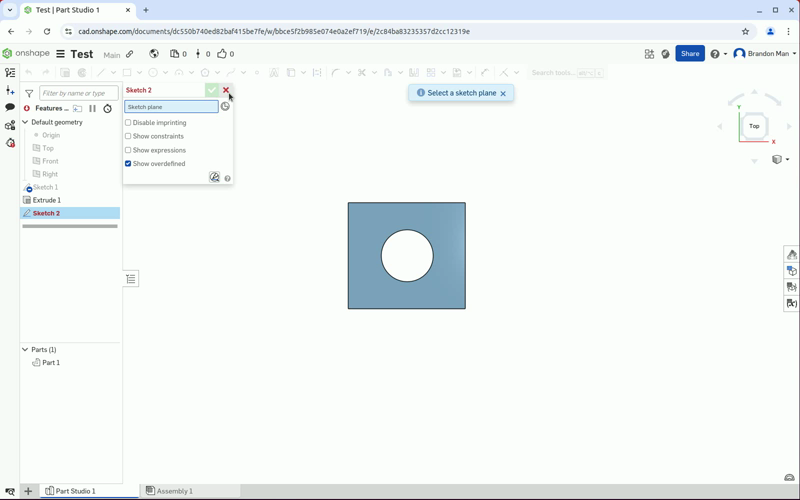
mouse_move(73, 150)
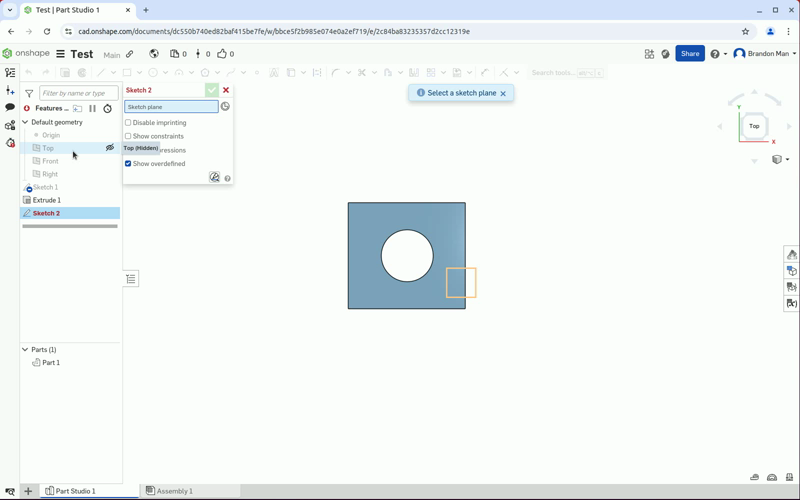
click(73, 150)
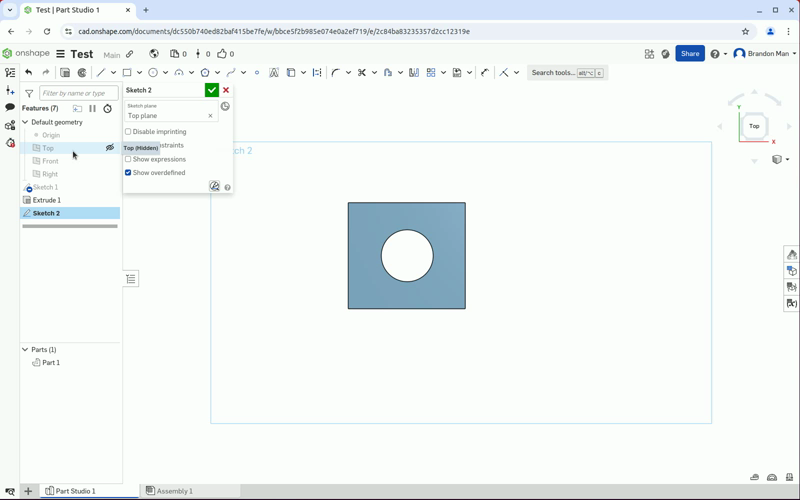
mouse_move(73, 352)
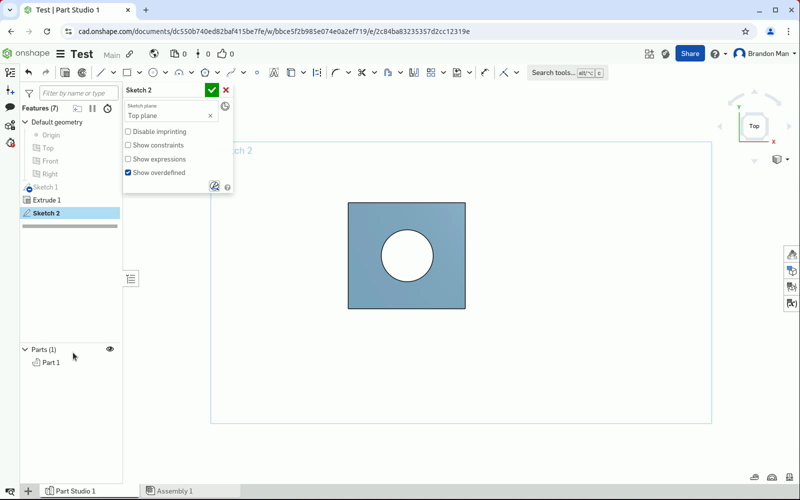
key(y)
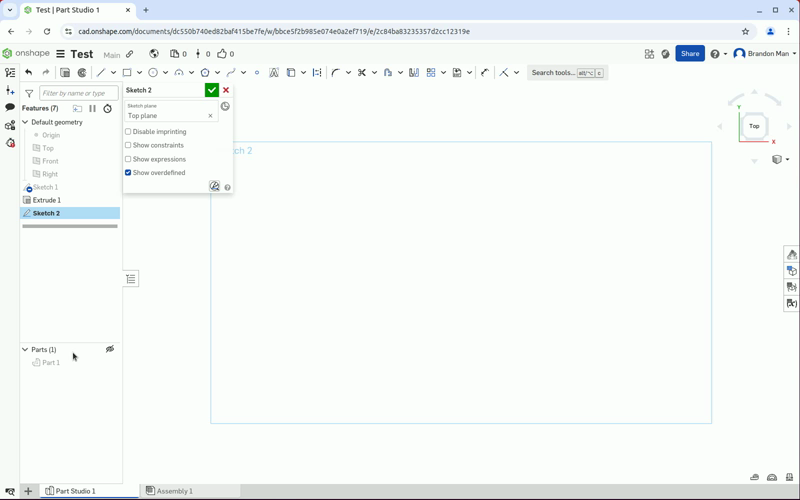
key(l)
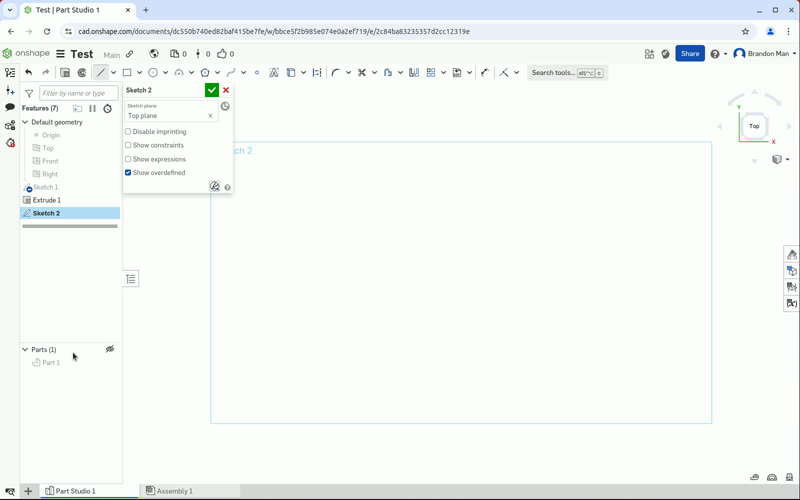
key_down(shift)
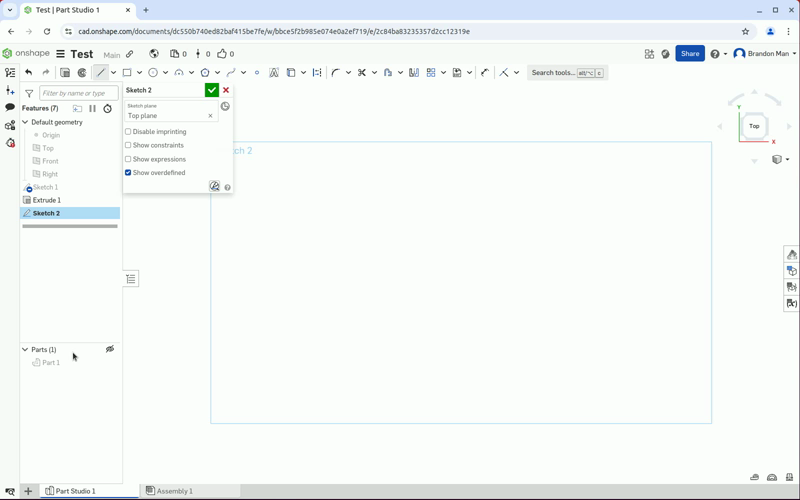
mouse_move(348, 203)
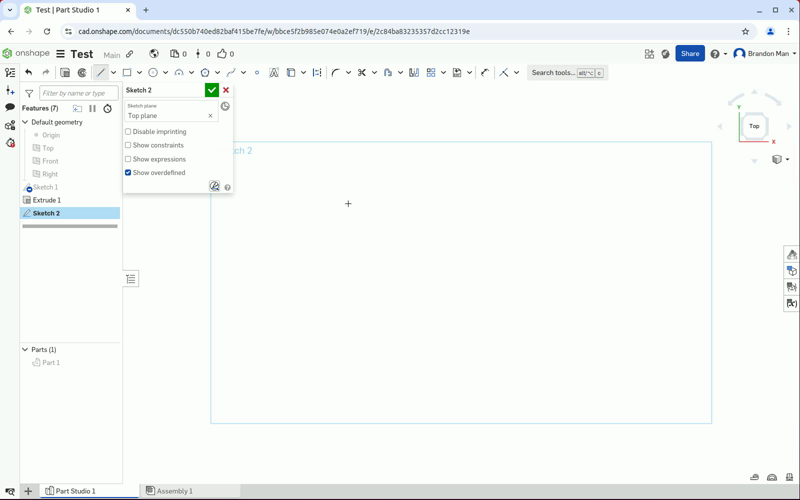
click(348, 203)
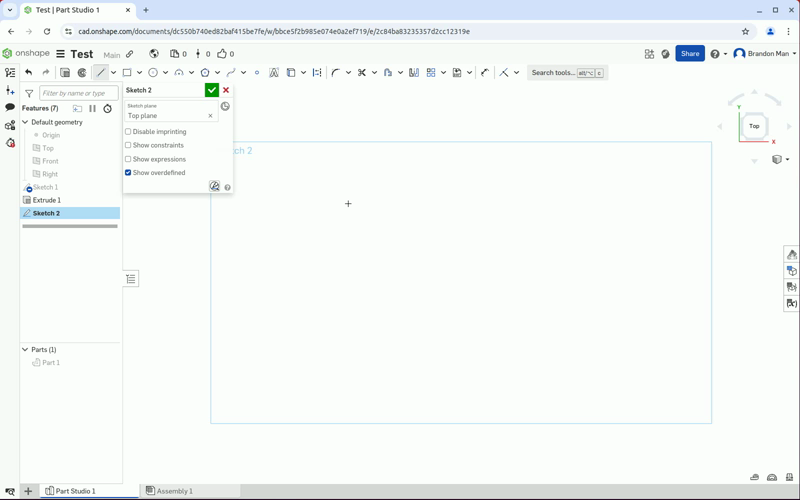
key_up(shift)
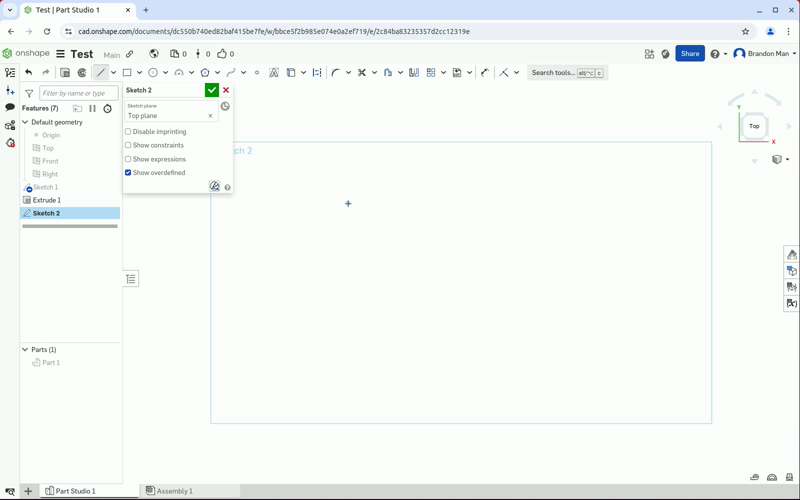
key_down(shift)
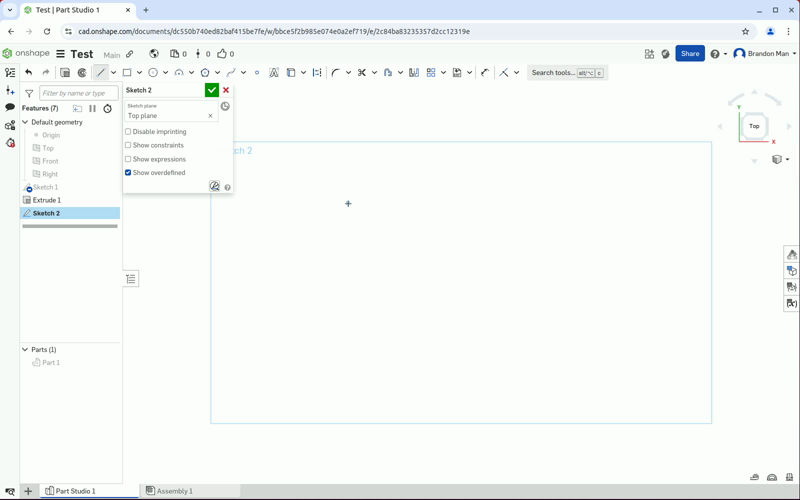
mouse_move(465, 203)
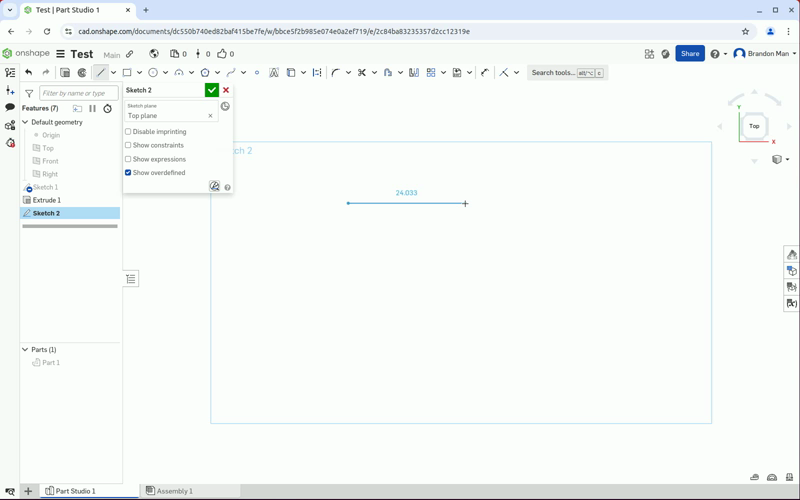
click(465, 203)
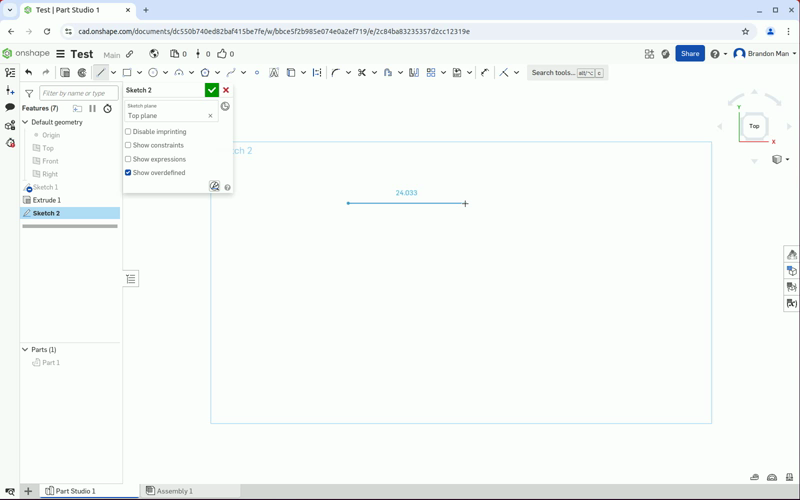
key_up(shift)
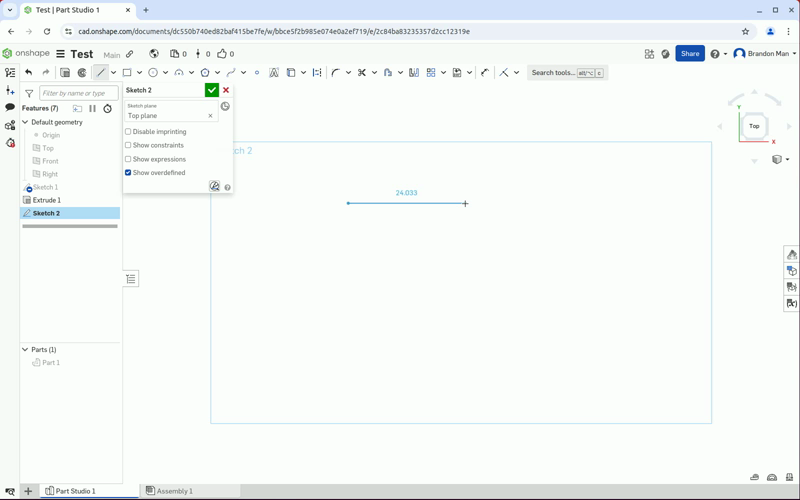
key_down(shift)
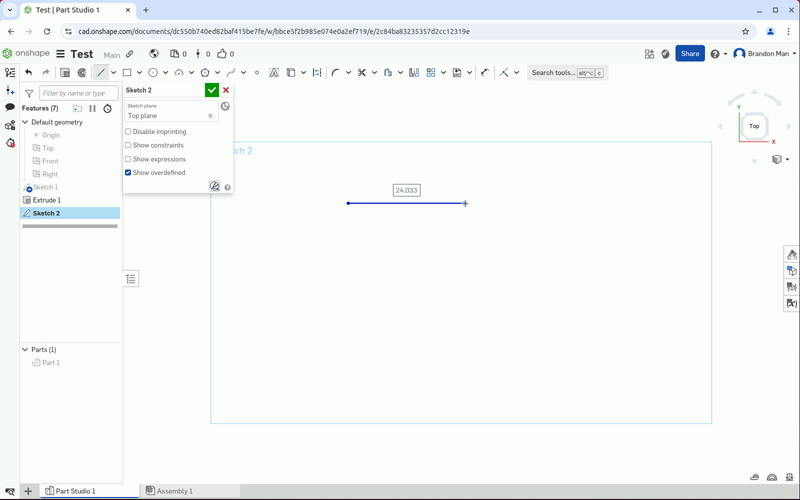
mouse_move(495, 203)
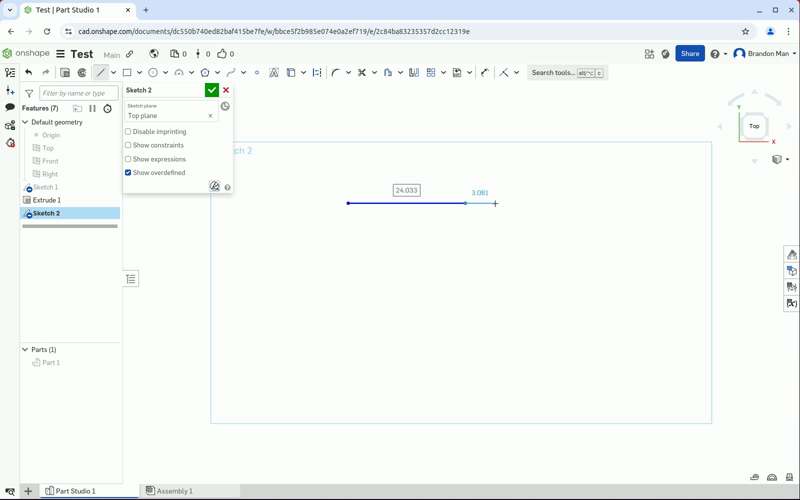
mouse_move(465, 186)
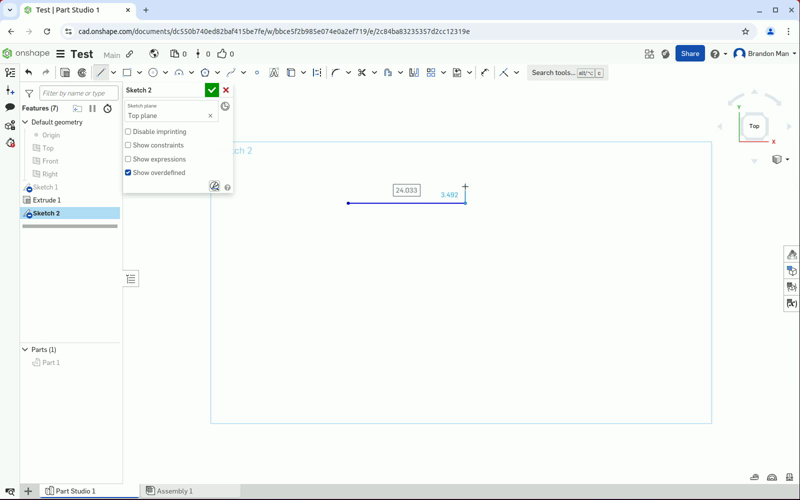
click(465, 186)
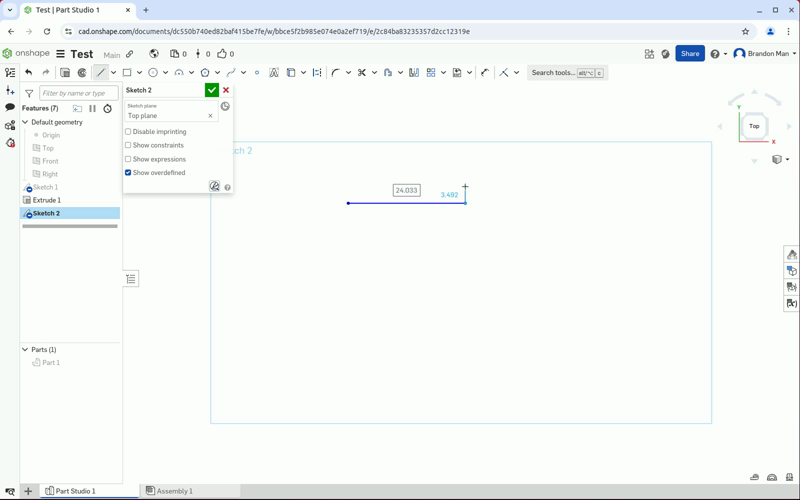
key_up(shift)
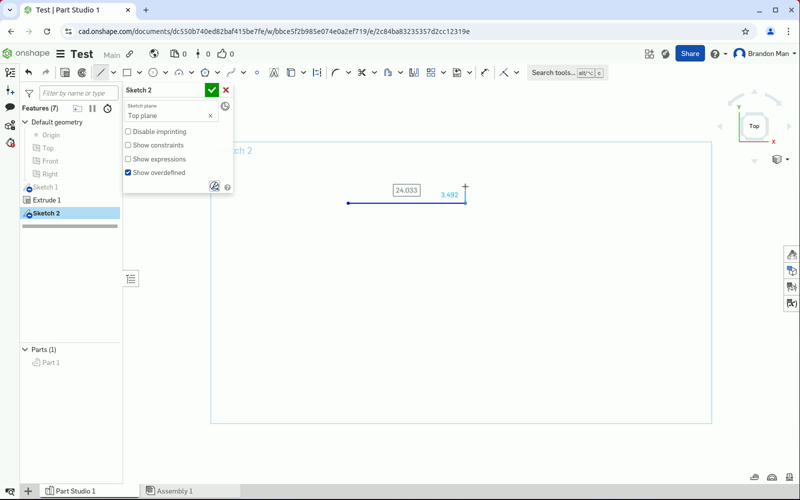
key_down(shift)
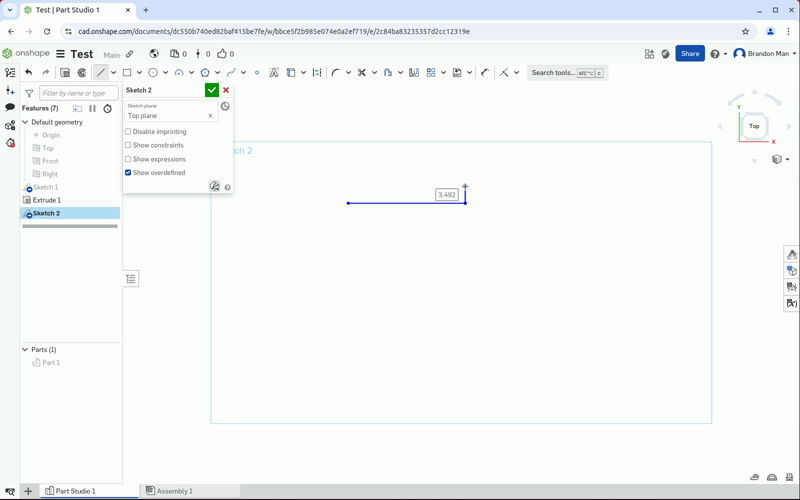
mouse_move(348, 186)
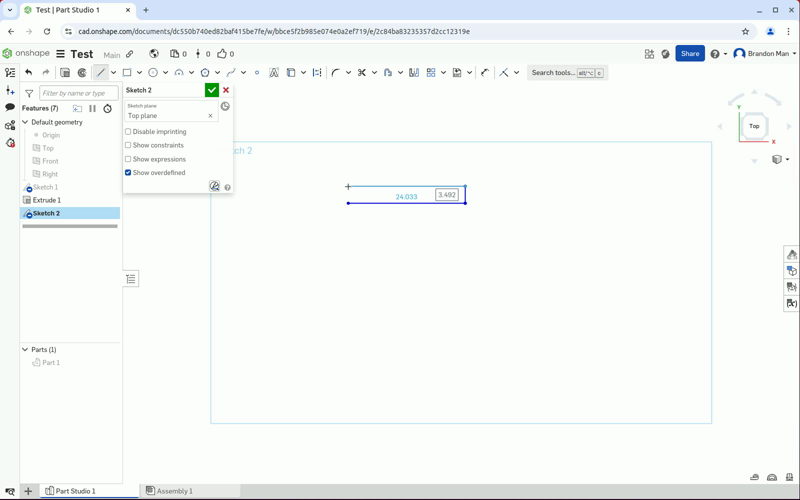
click(348, 186)
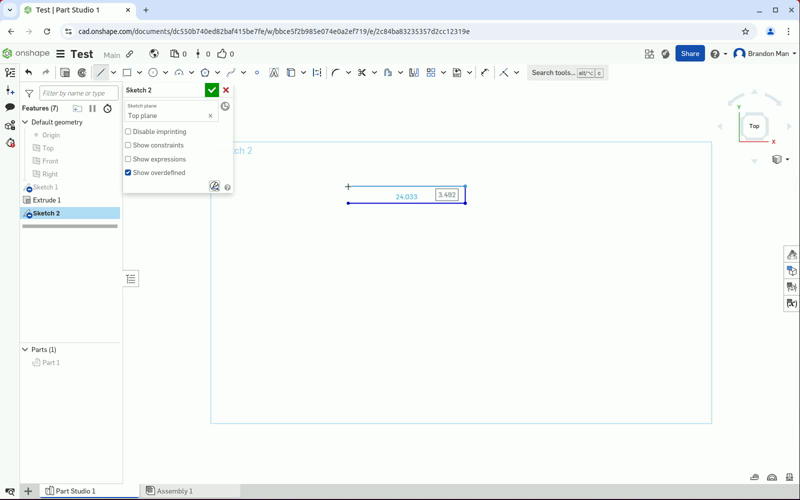
key_up(shift)
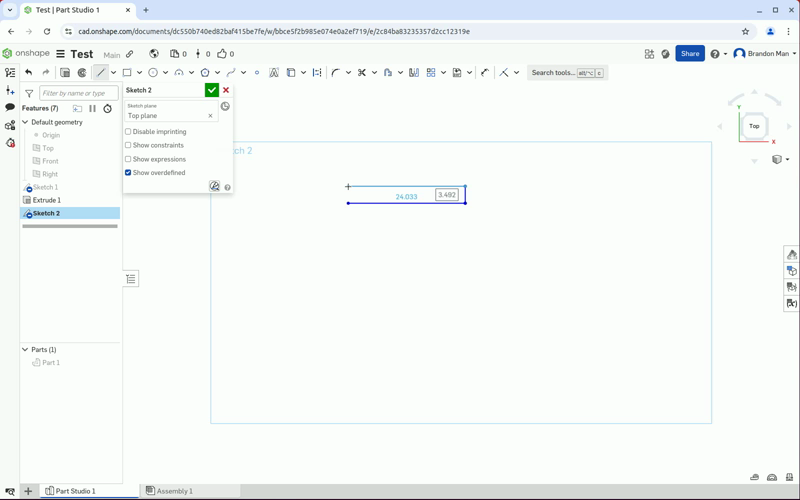
mouse_move(378, 186)
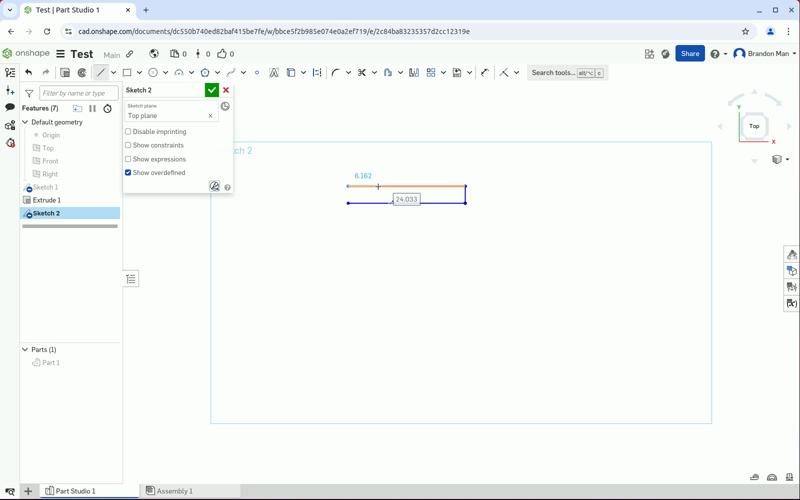
key_down(shift)
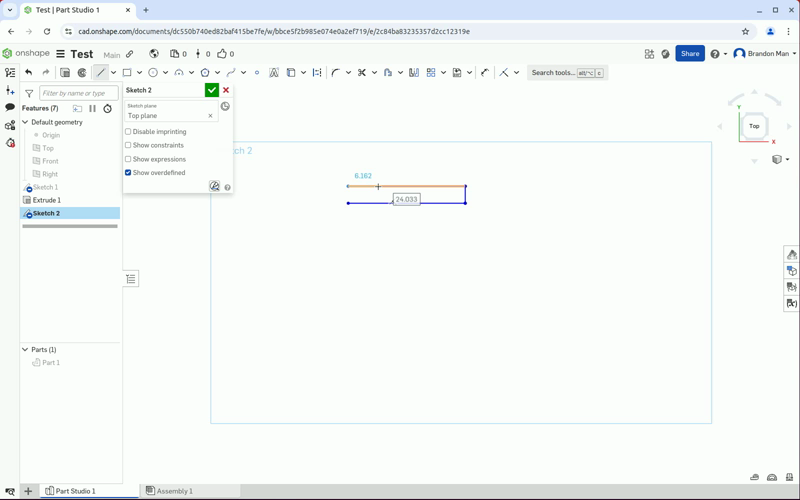
mouse_move(348, 203)
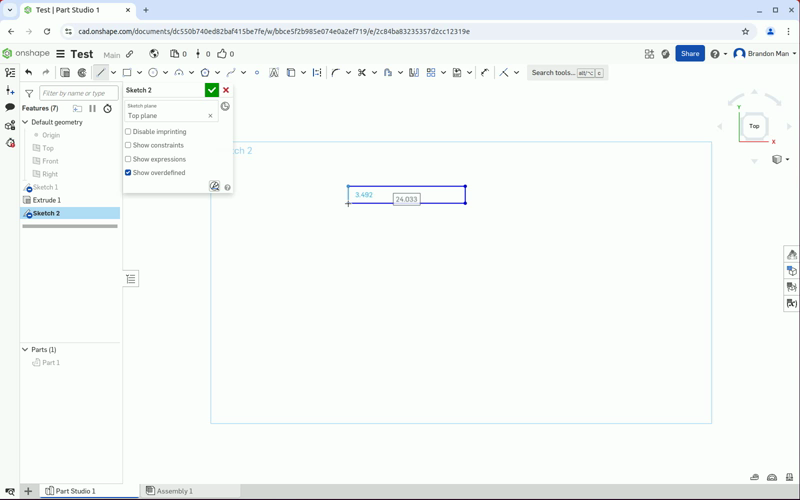
key_up(shift)
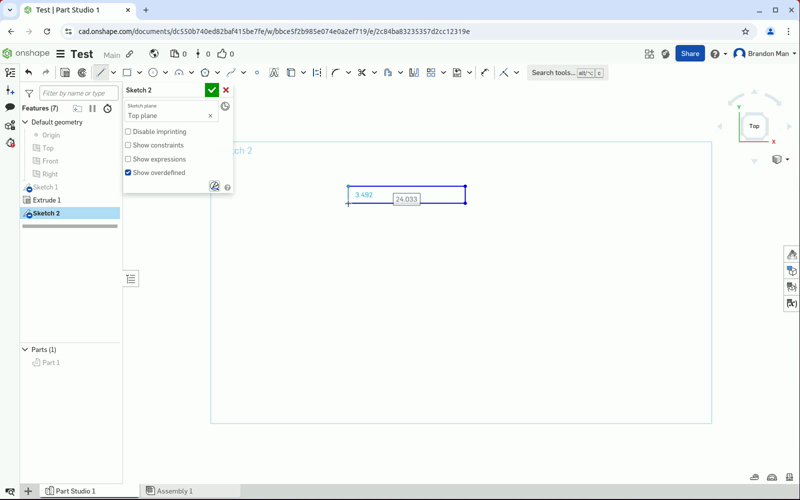
click(348, 203)
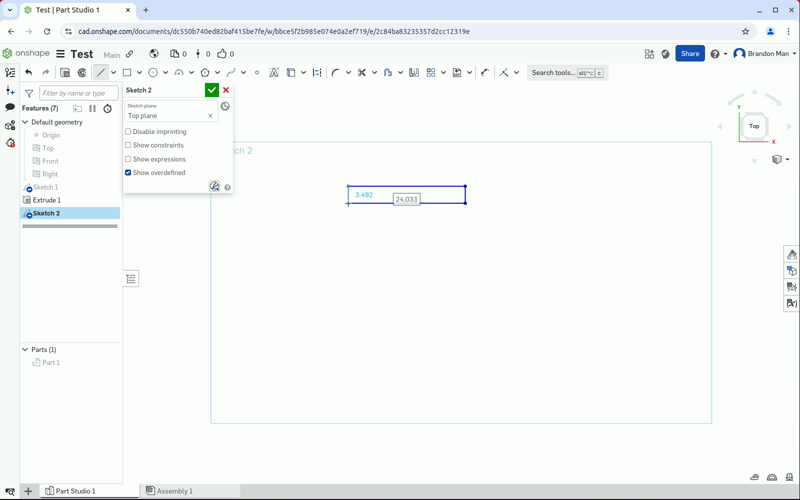
key(esc)
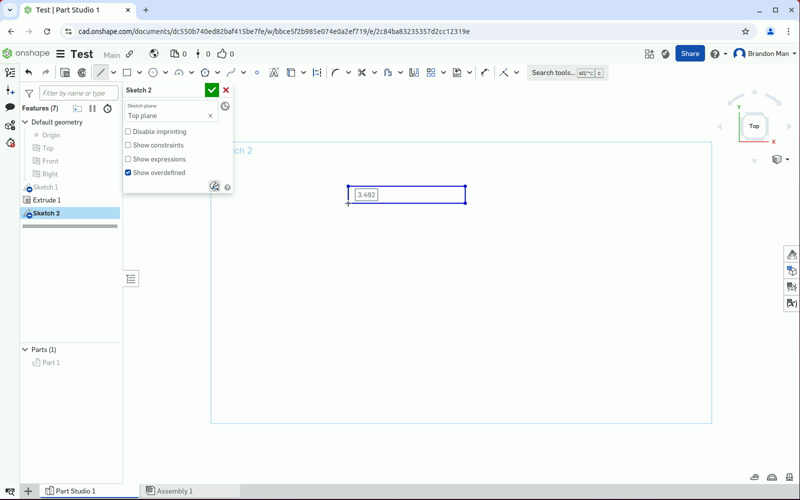
mouse_move(364, 193)
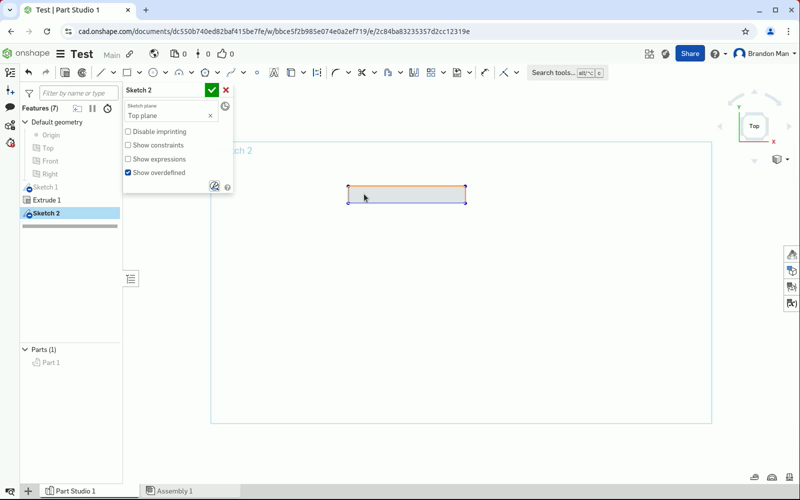
click(364, 193)
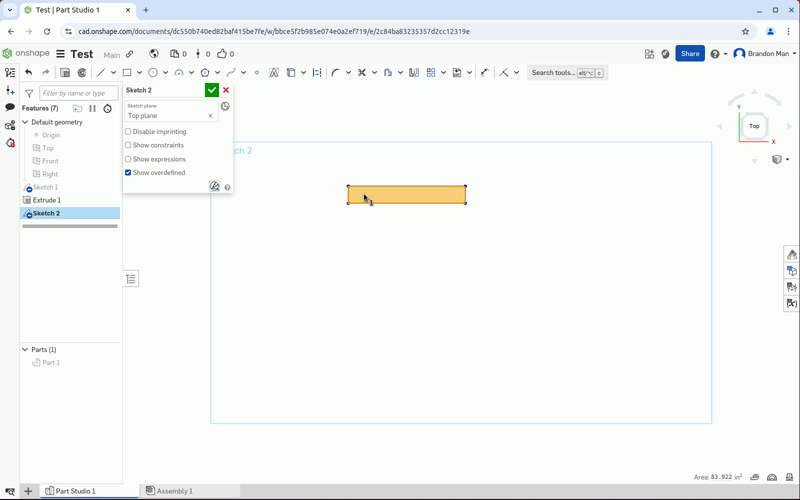
mouse_move(73, 352)
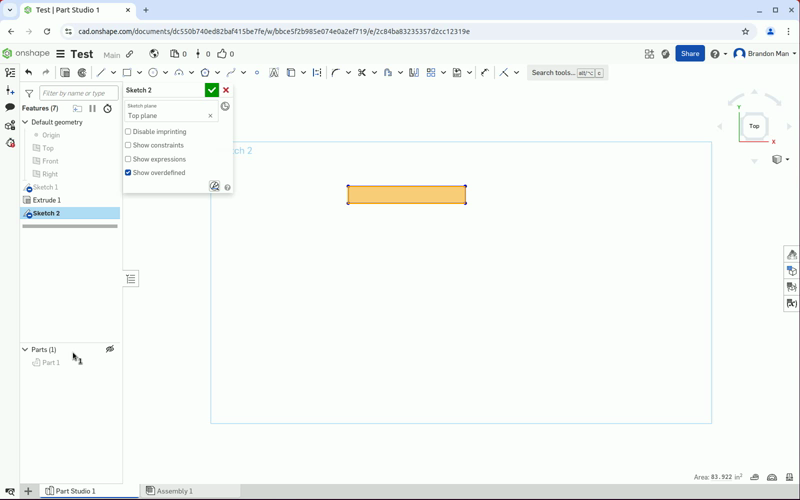
key(shift+y)
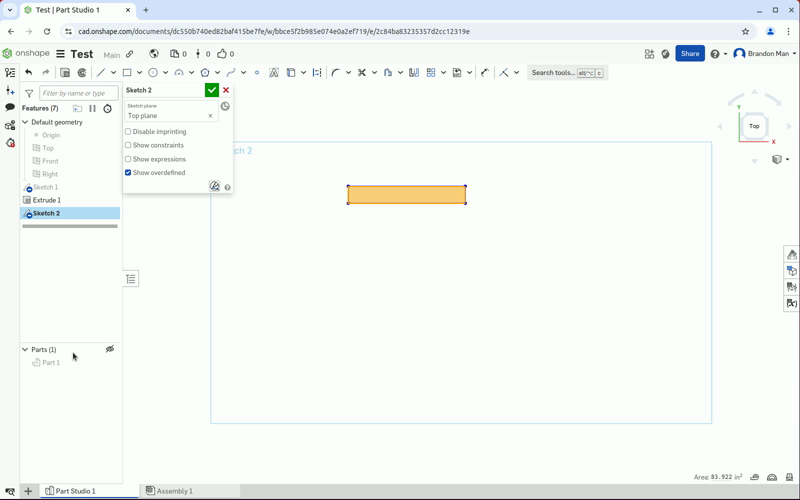
key(shift+e)
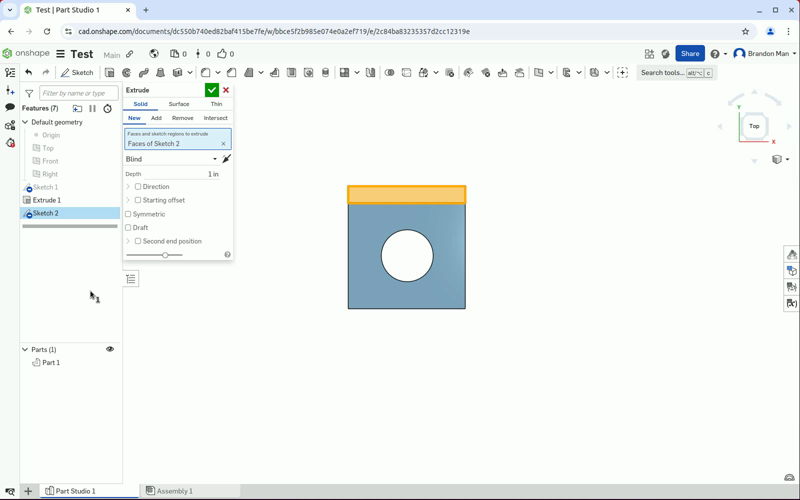
mouse_move(143, 106)
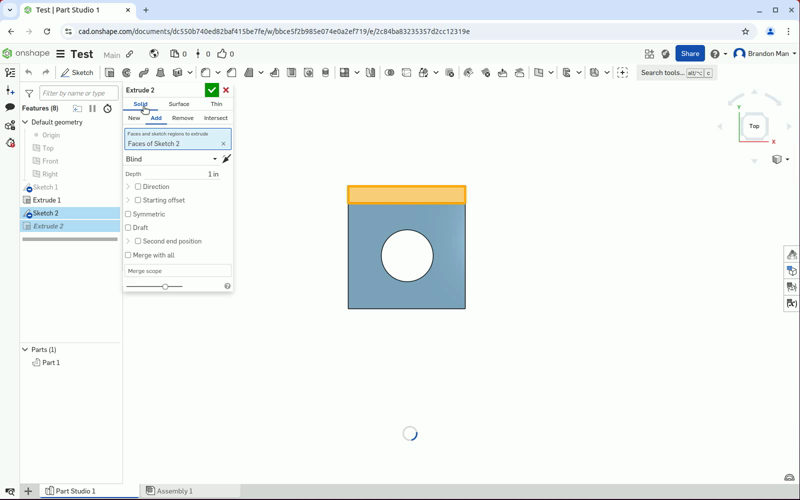
click(143, 106)
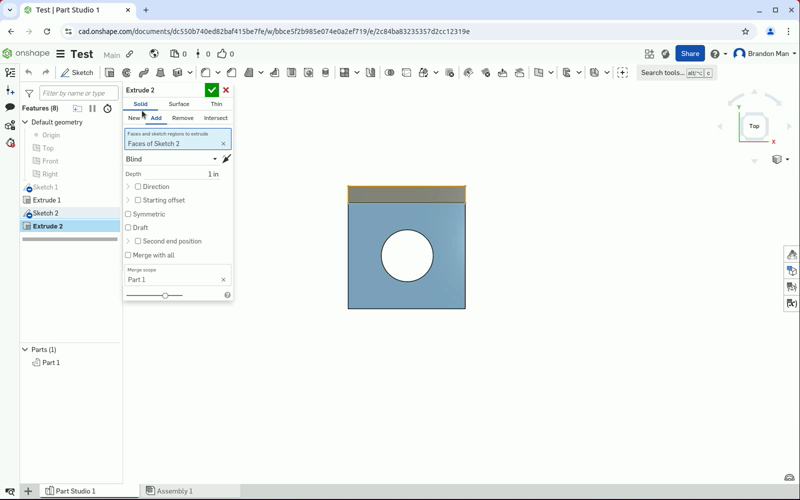
mouse_move(137, 120)
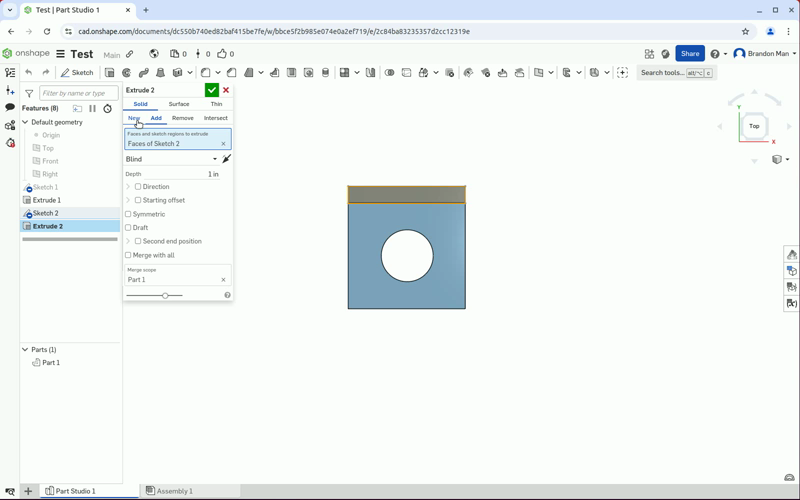
click(137, 120)
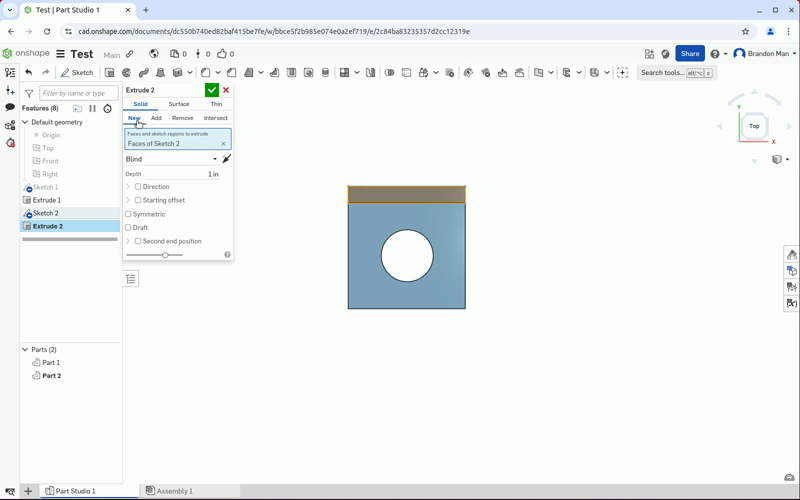
key(tab, 4)
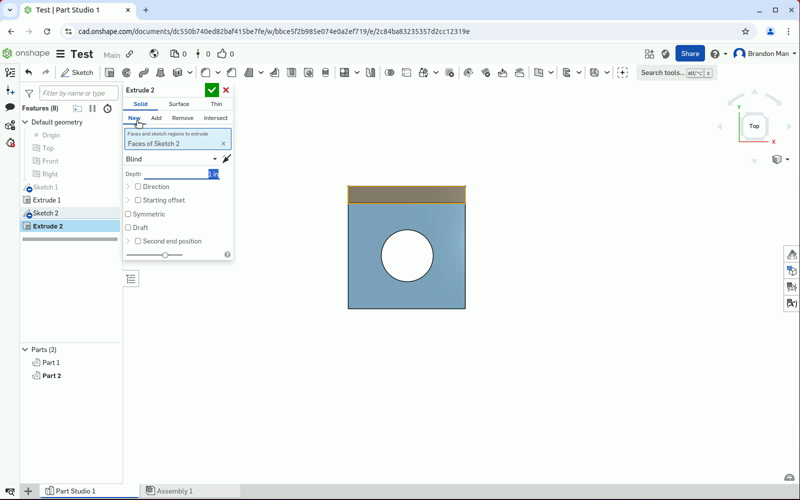
text(9.628)
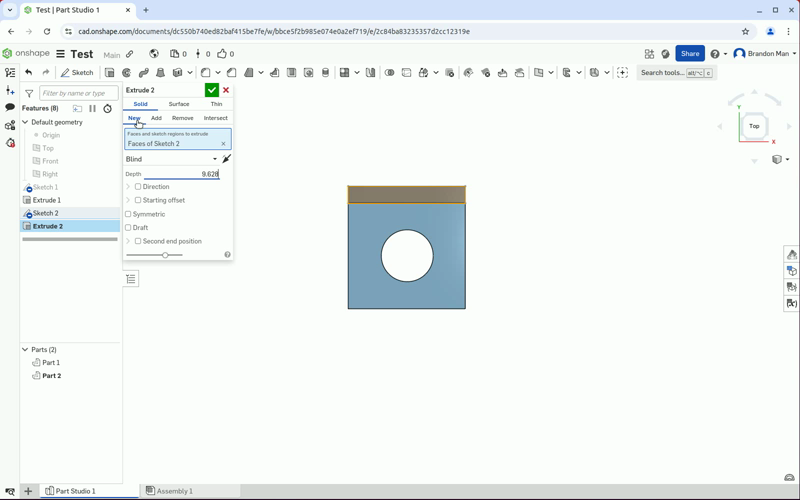
key(enter)
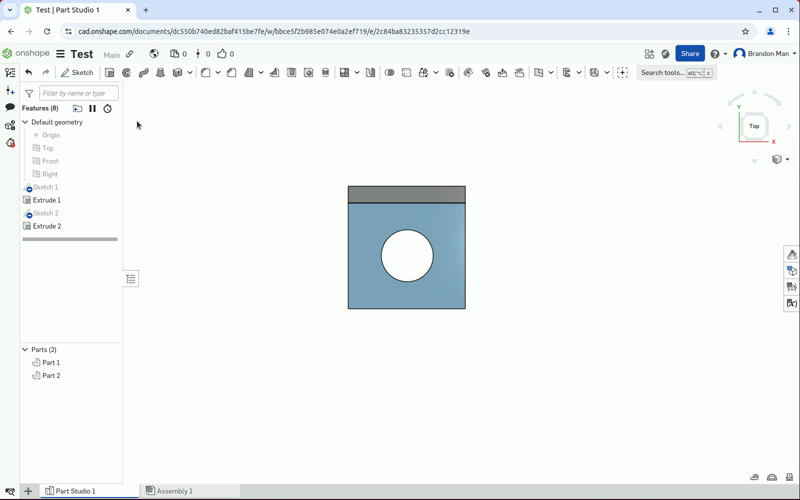
key(shift+h)
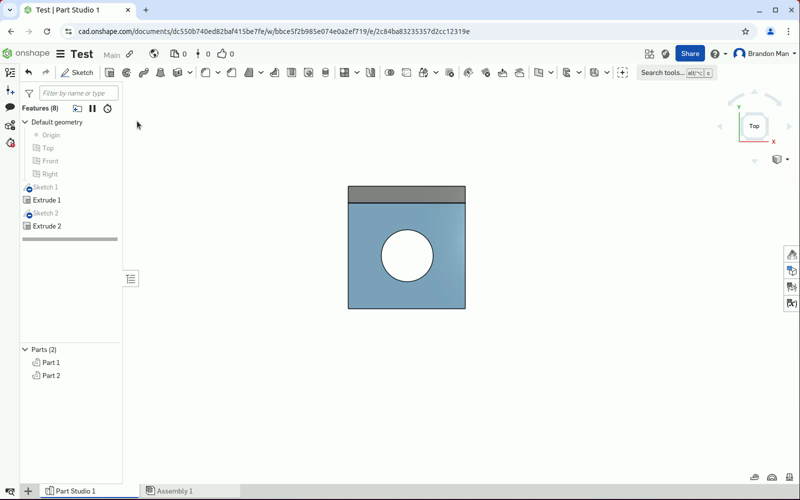
key(shift+h)
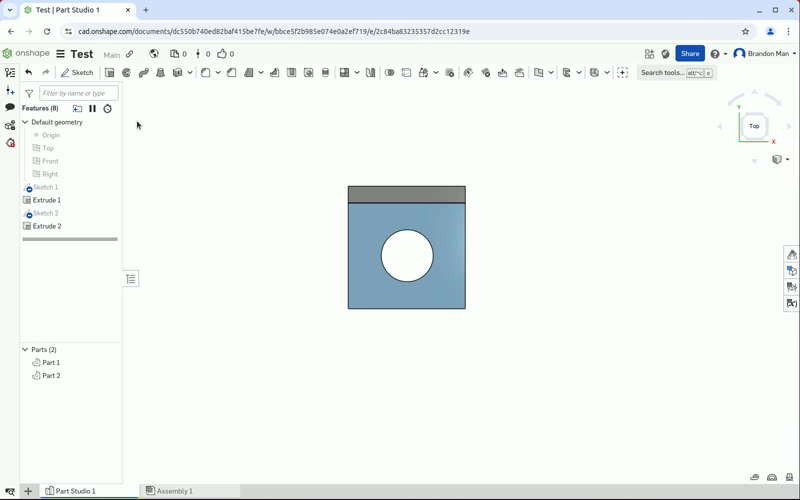
mouse_move(73, 189)
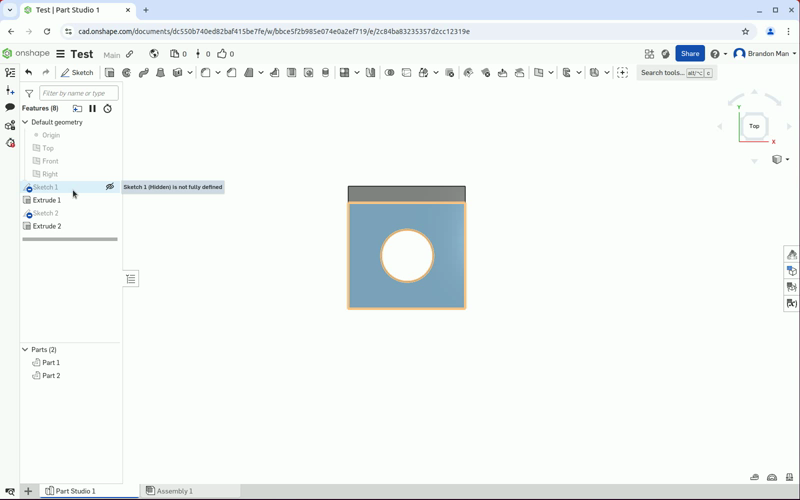
click(73, 189)
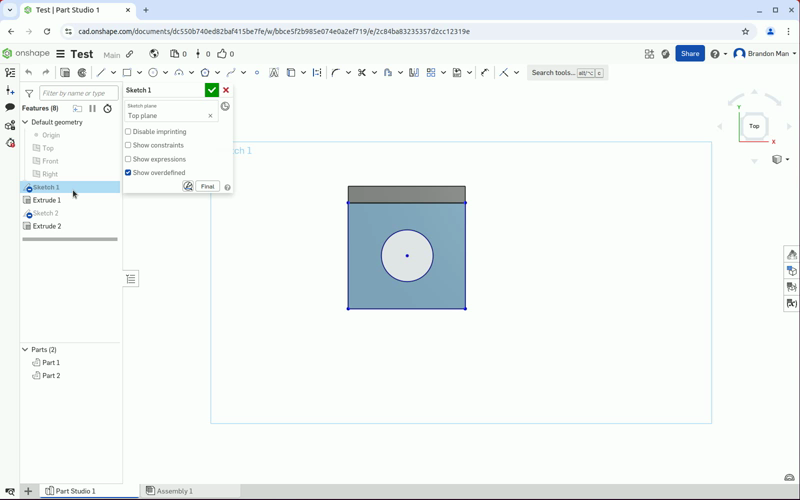
mouse_move(229, 92)
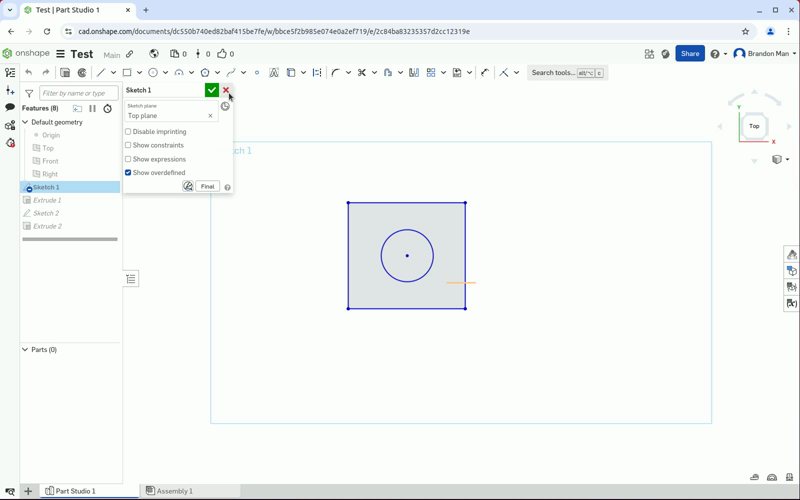
click(229, 92)
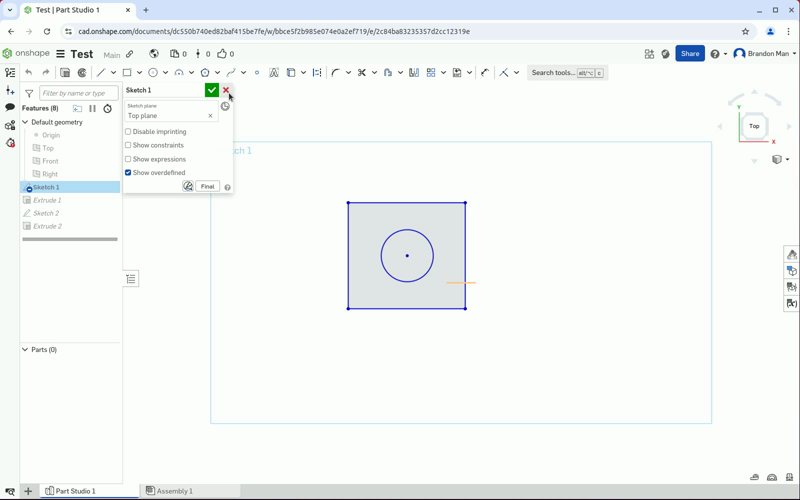
key(shift+s)
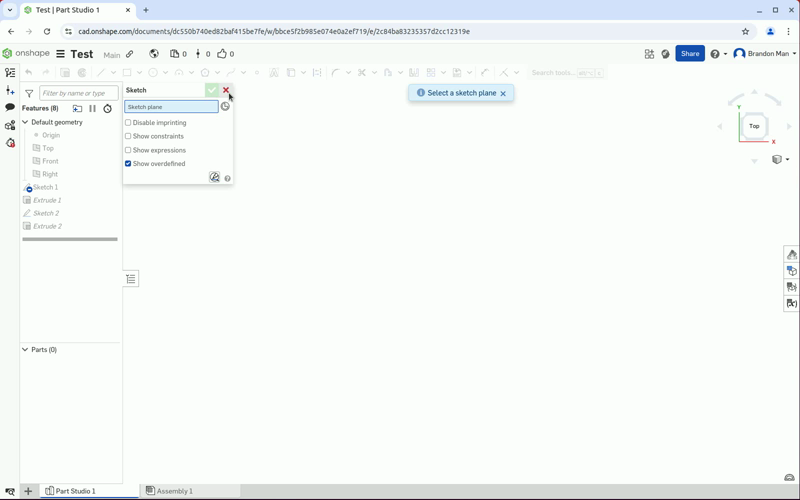
mouse_move(73, 150)
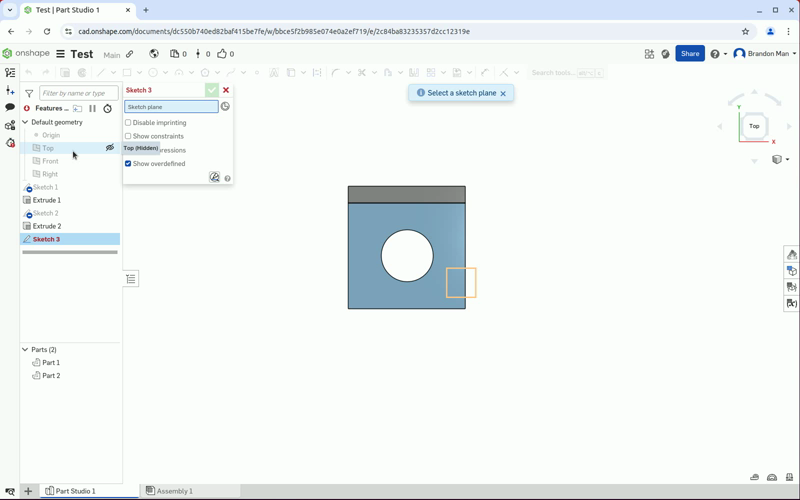
click(73, 150)
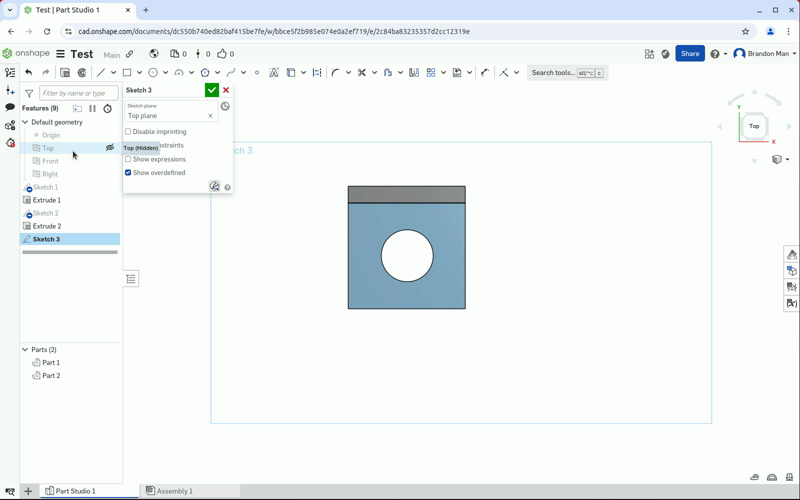
mouse_move(73, 352)
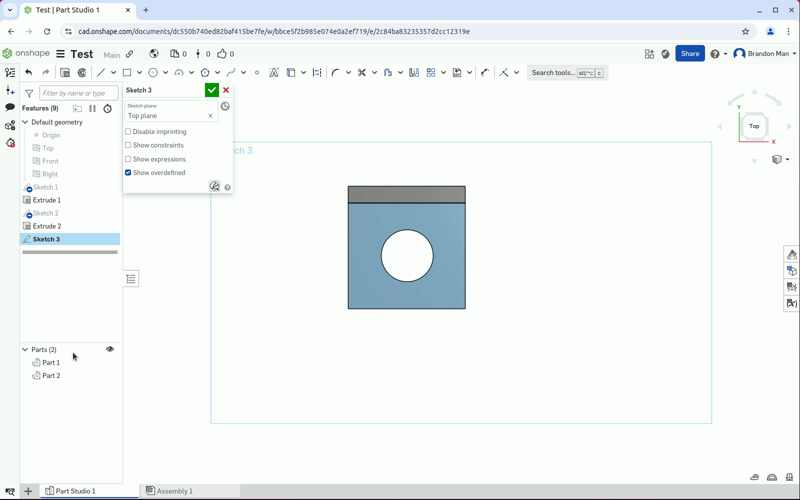
key(y)
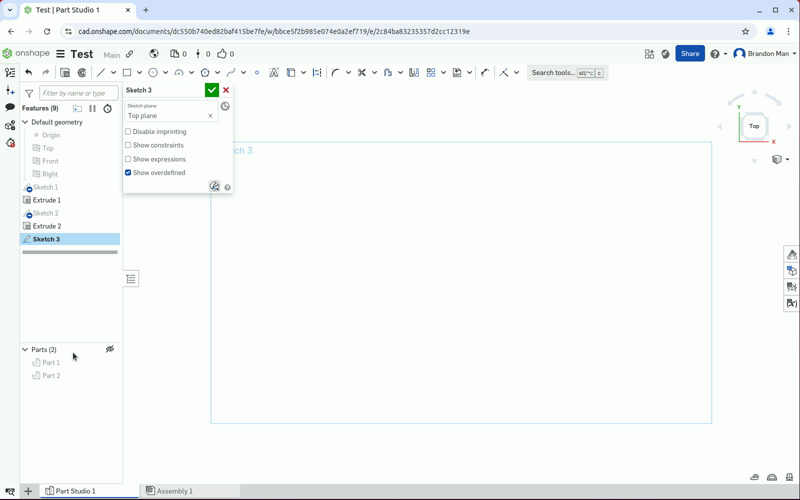
key(l)
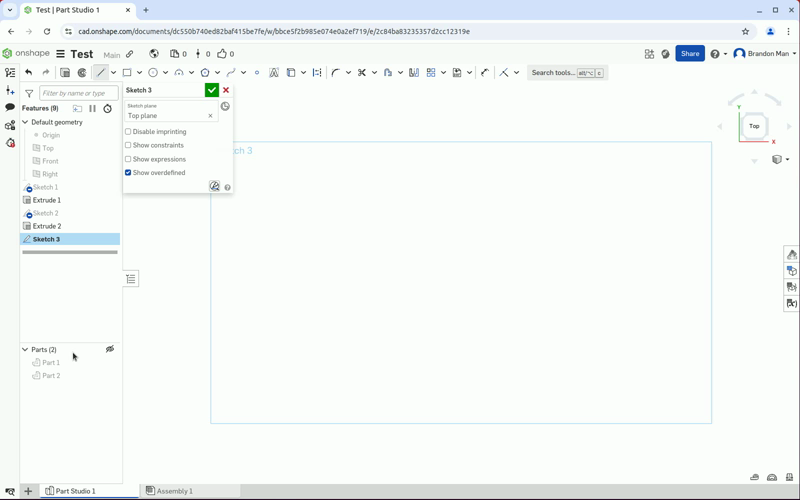
key_down(shift)
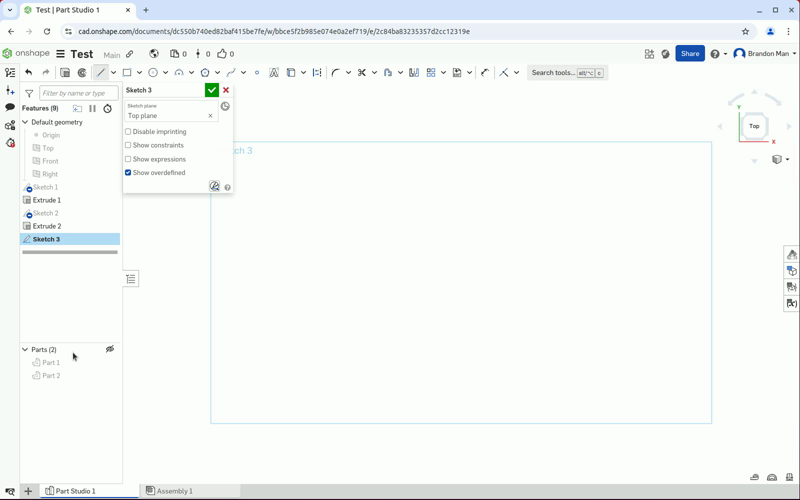
mouse_move(348, 326)
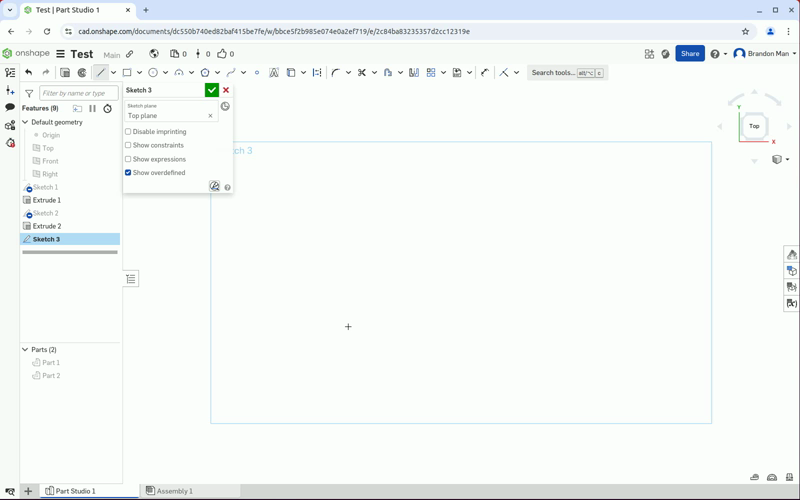
click(348, 326)
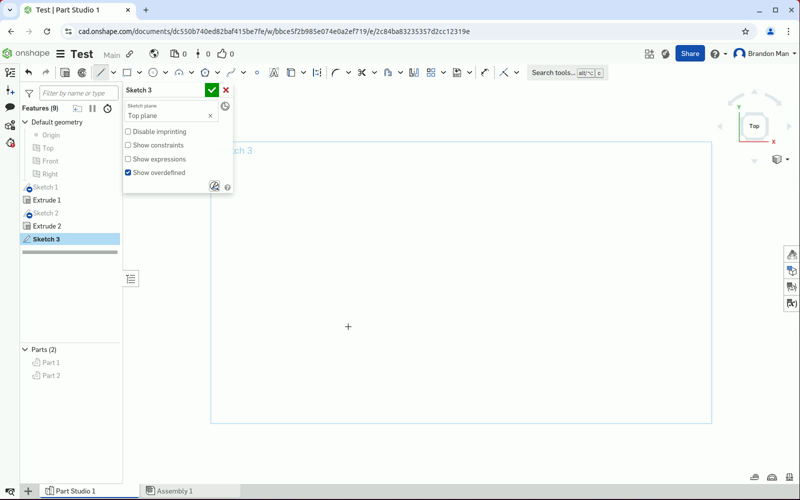
key_up(shift)
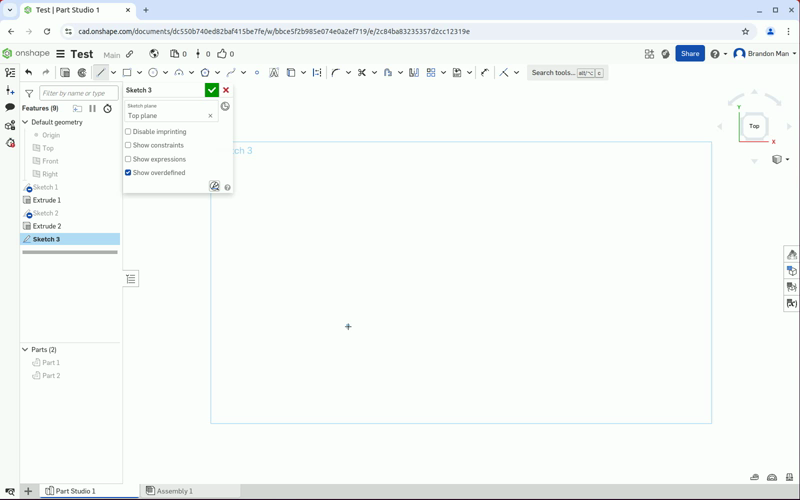
key_down(shift)
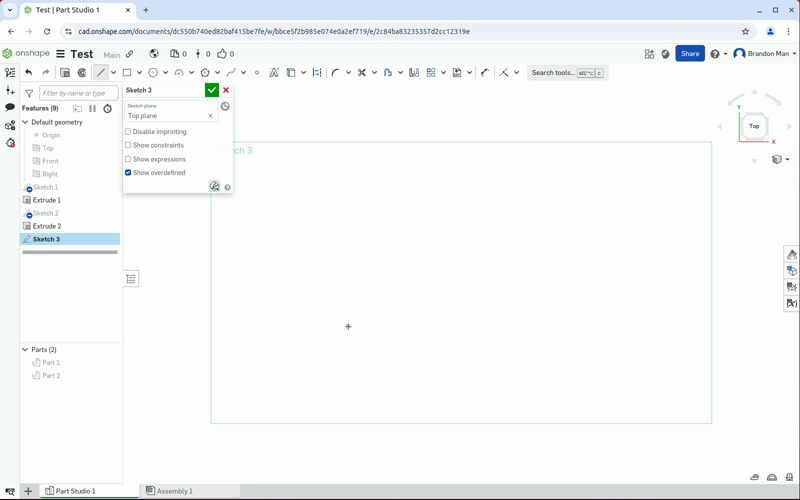
mouse_move(465, 326)
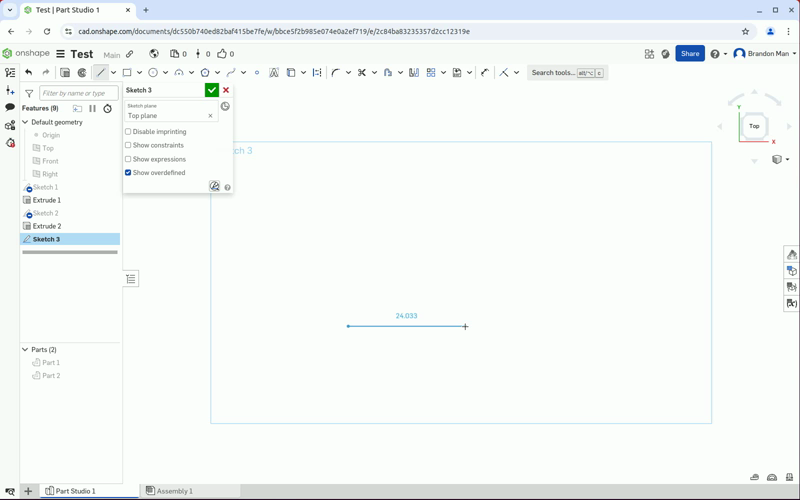
click(465, 326)
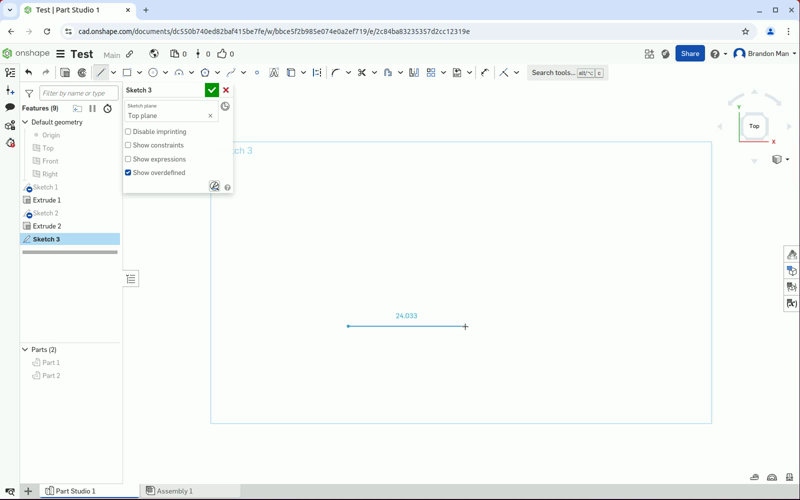
key_up(shift)
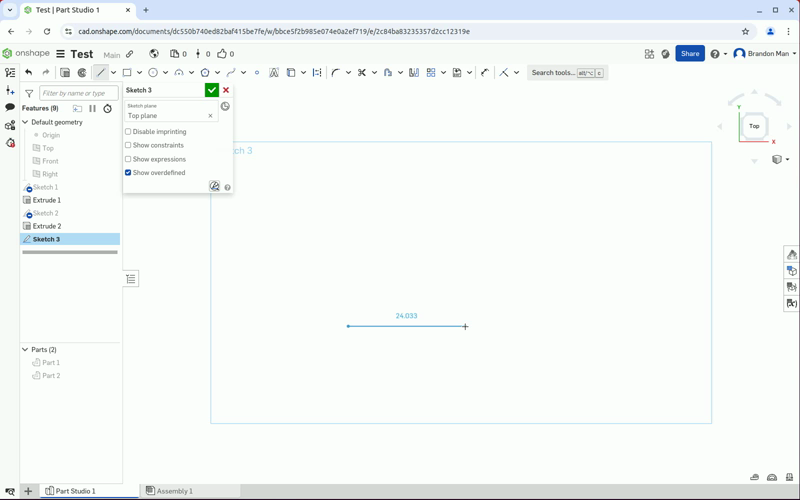
key_down(shift)
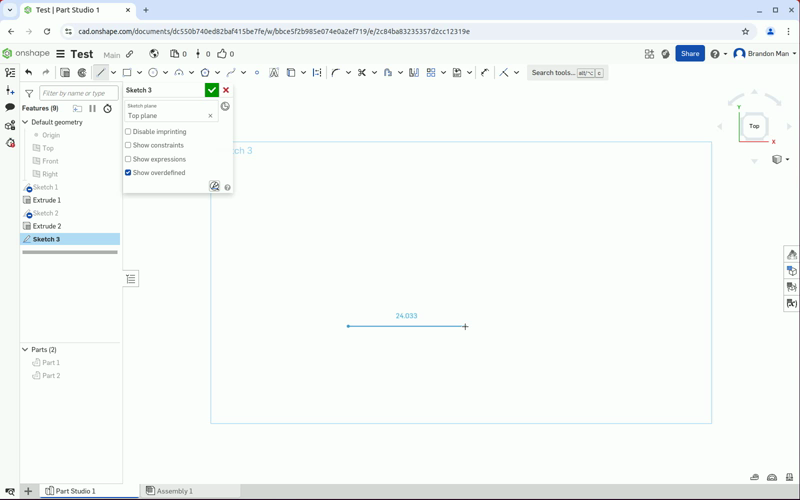
mouse_move(495, 326)
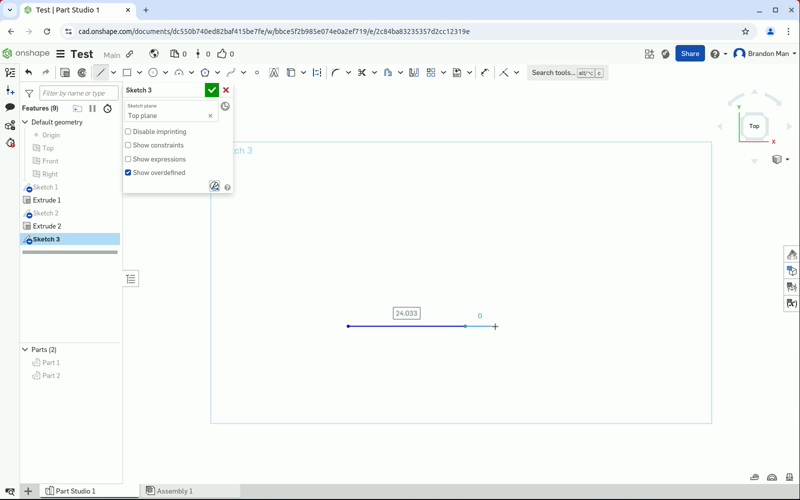
mouse_move(465, 309)
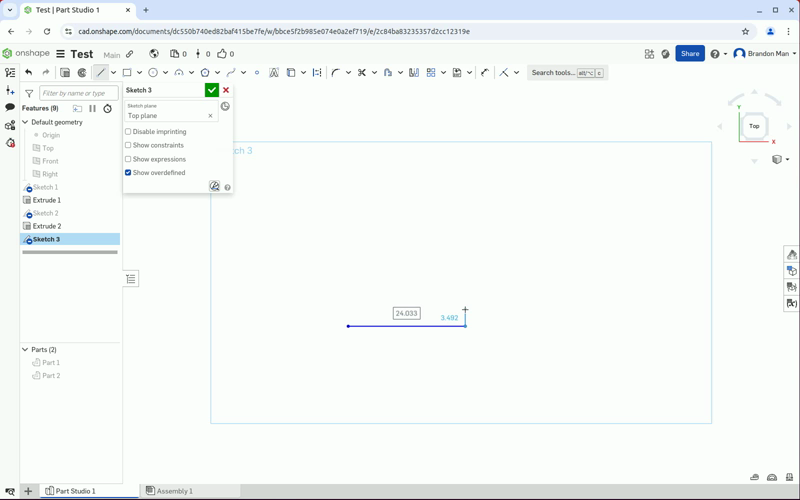
click(465, 309)
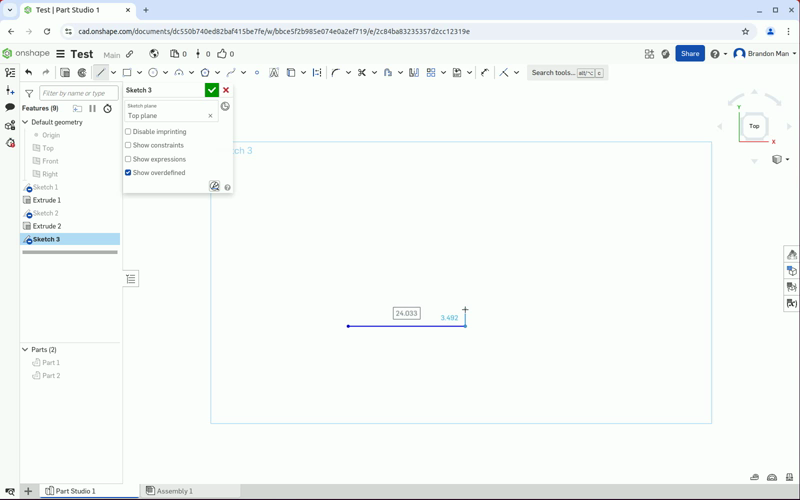
key_up(shift)
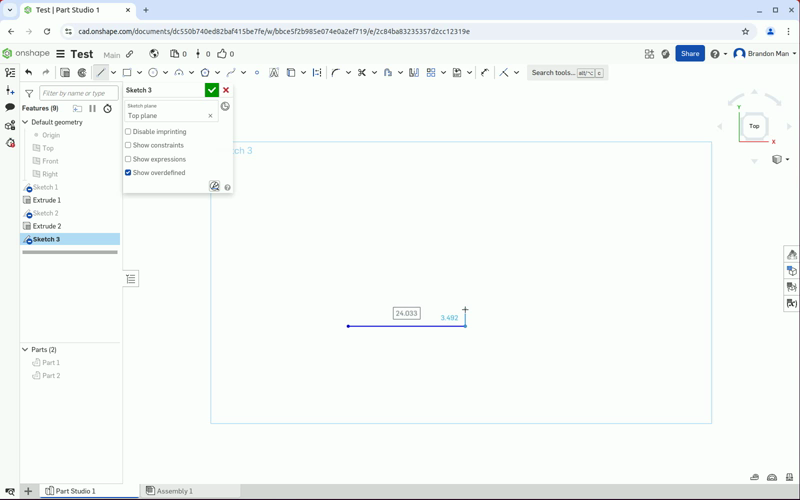
key_down(shift)
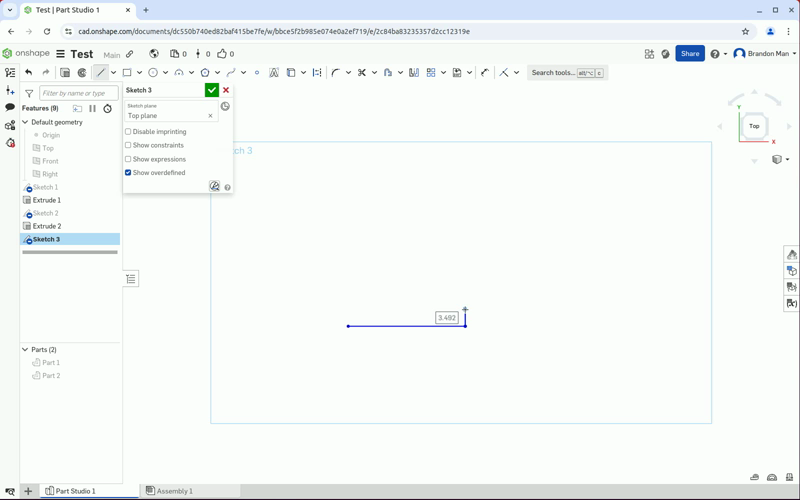
mouse_move(348, 309)
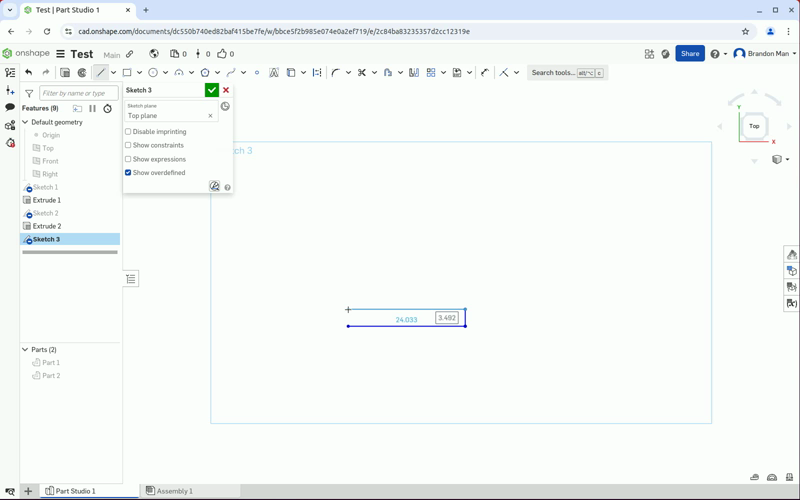
click(348, 309)
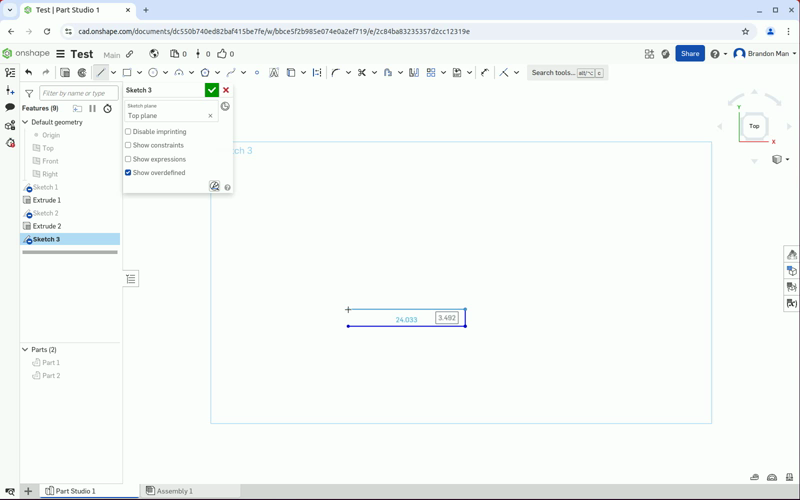
key_up(shift)
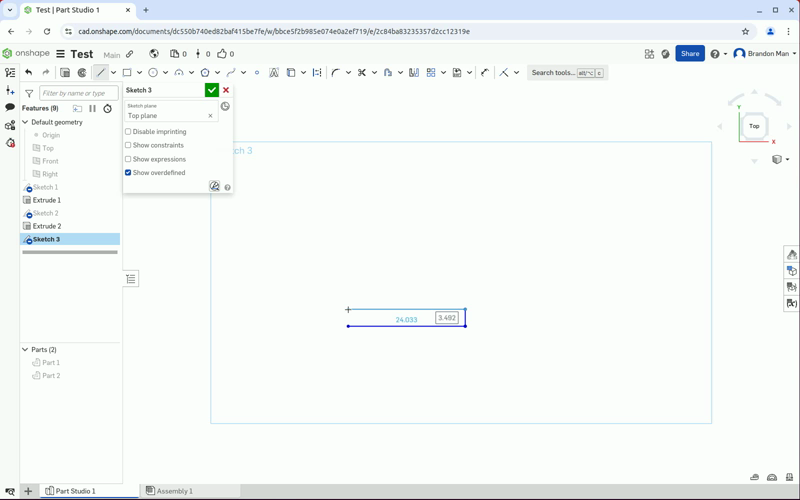
mouse_move(378, 309)
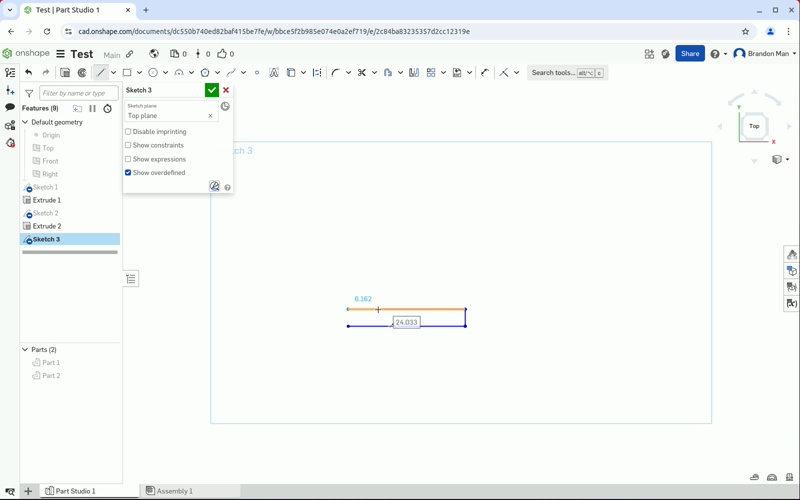
key_down(shift)
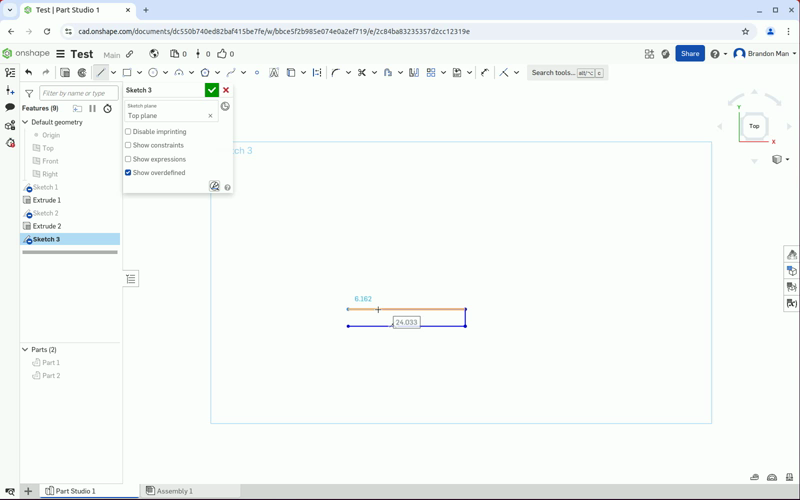
mouse_move(348, 326)
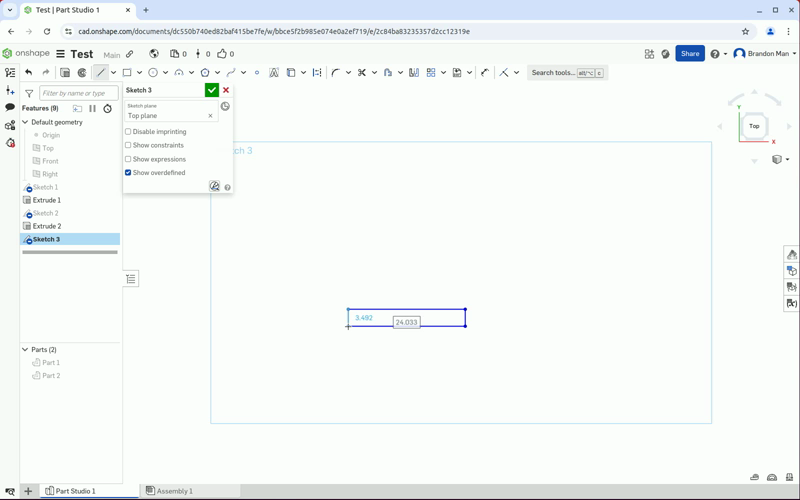
key_up(shift)
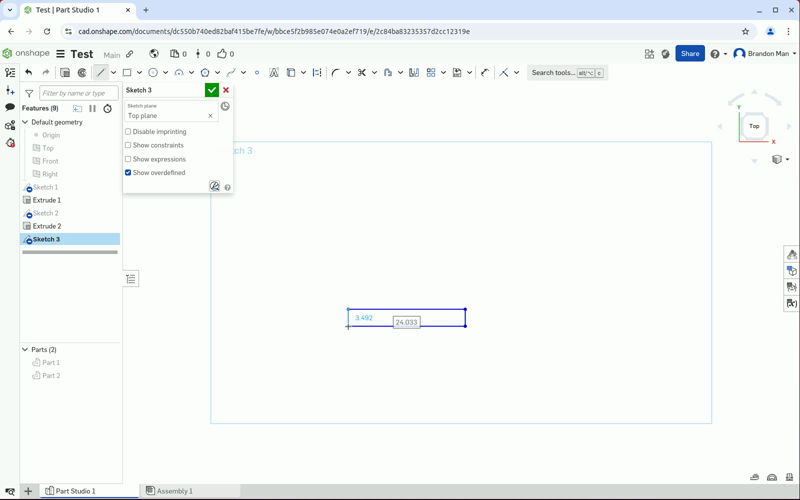
click(348, 326)
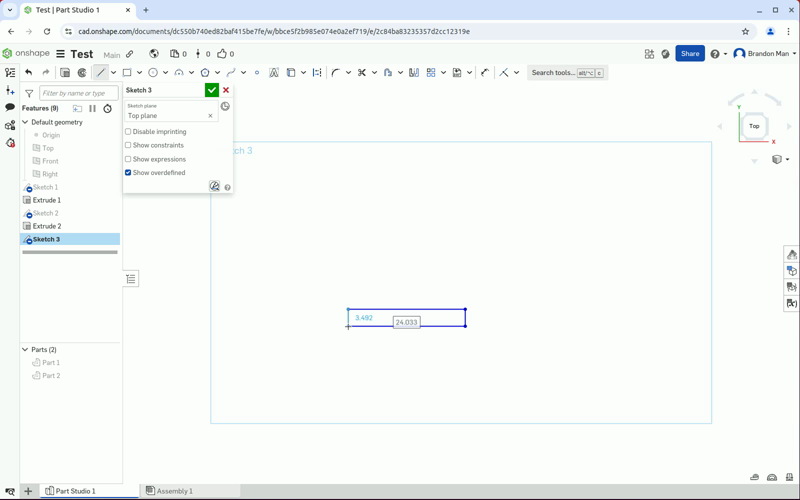
key(esc)
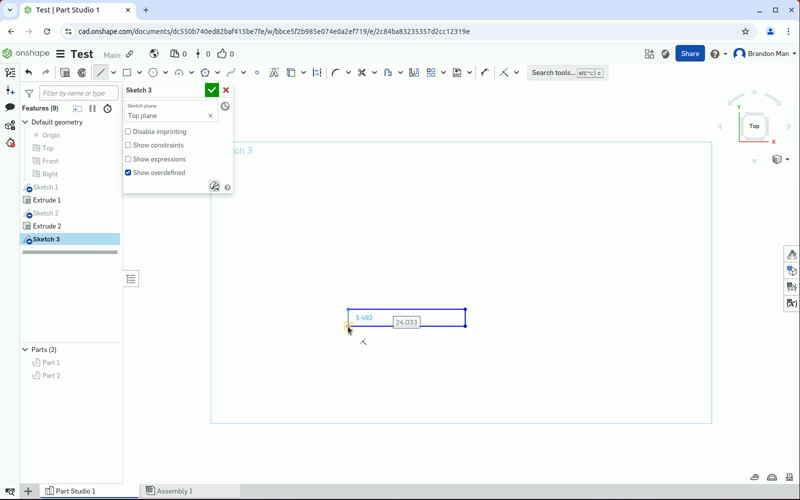
mouse_move(425, 320)
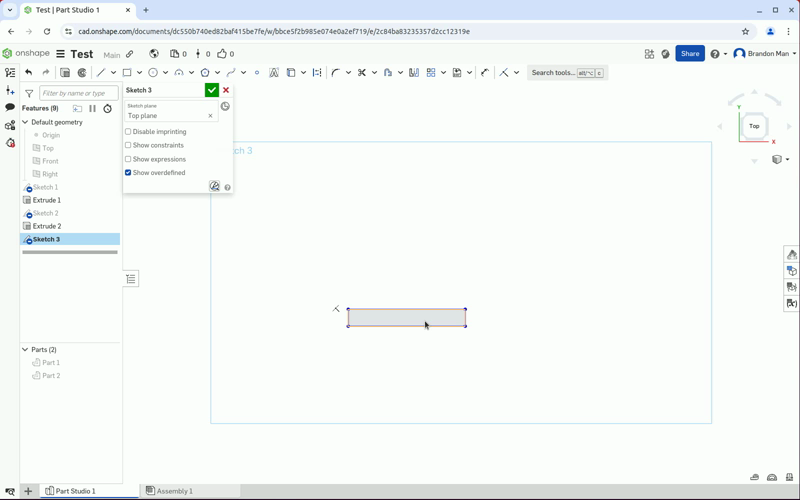
click(425, 320)
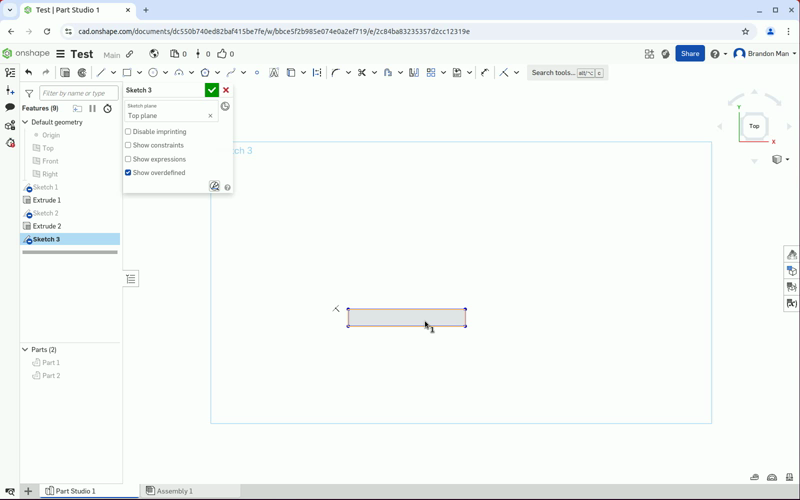
mouse_move(73, 352)
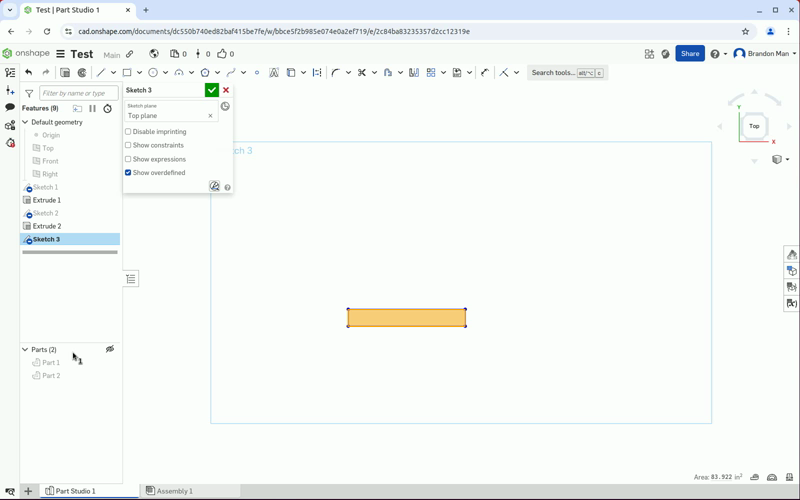
key(shift+y)
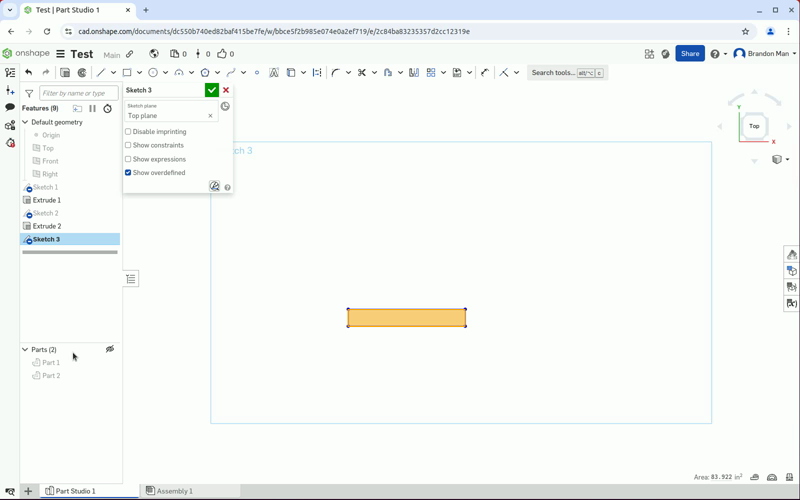
key(shift+e)
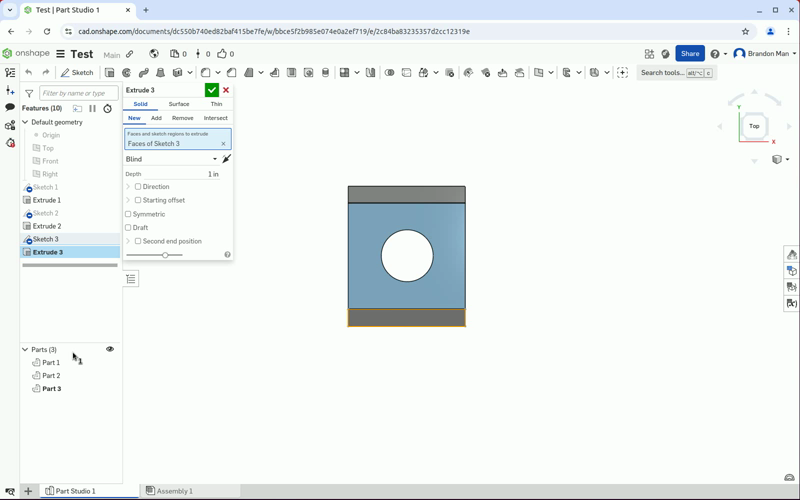
mouse_move(143, 106)
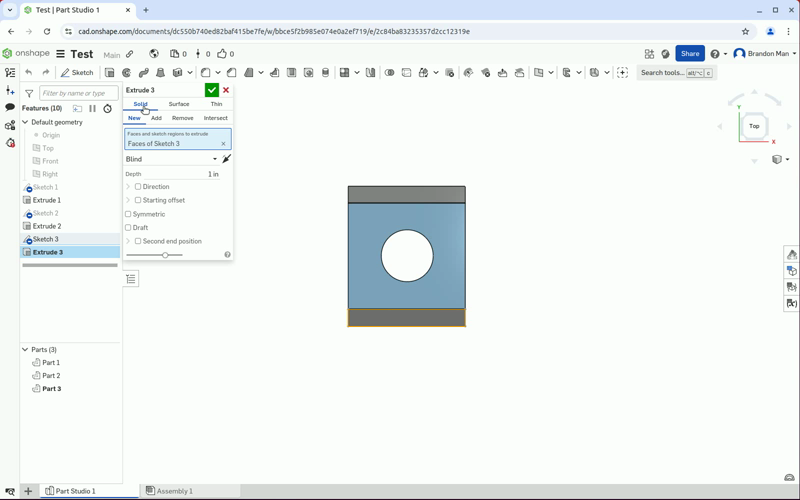
click(143, 106)
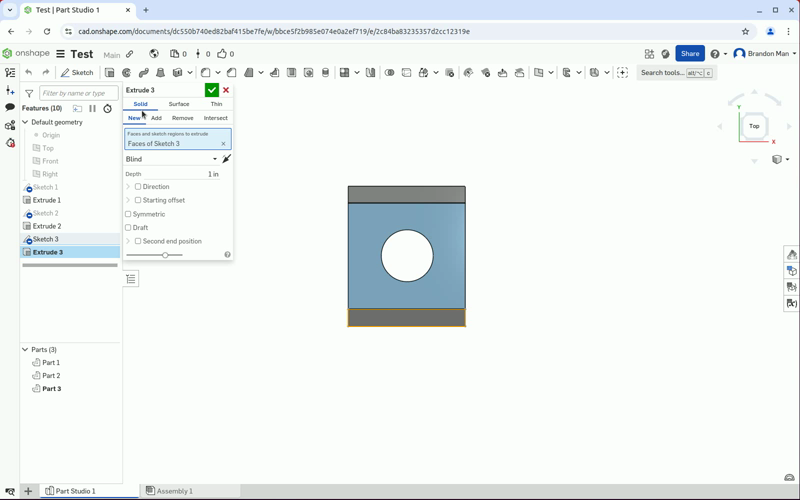
mouse_move(137, 120)
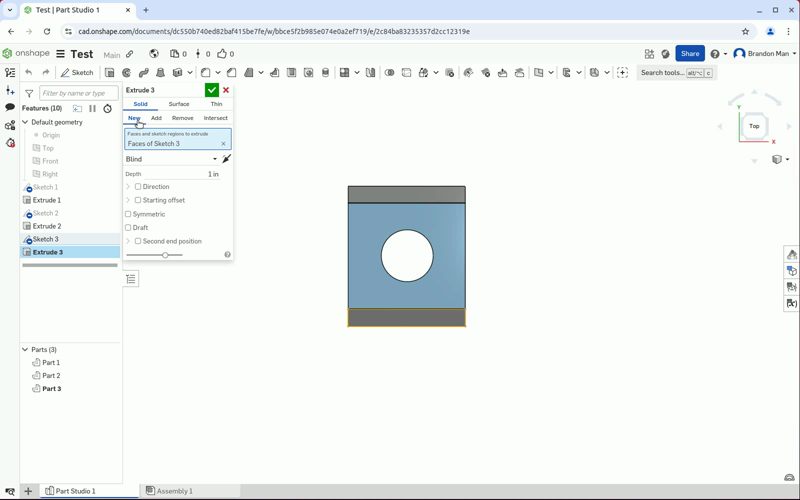
click(137, 120)
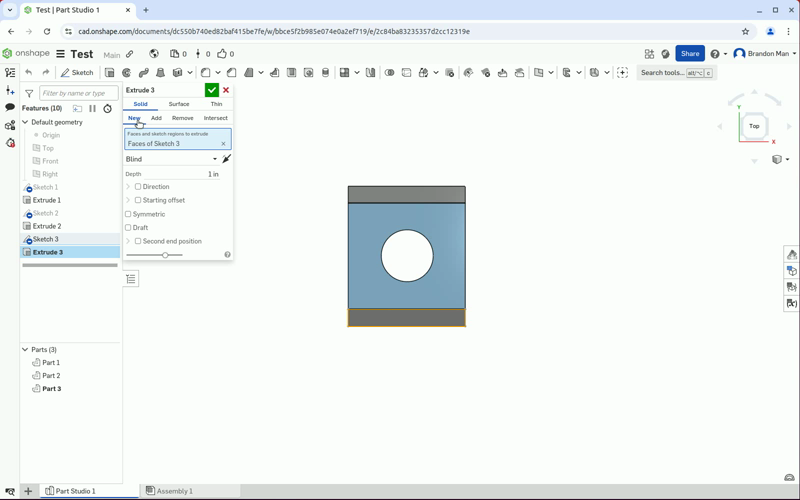
key(tab, 4)
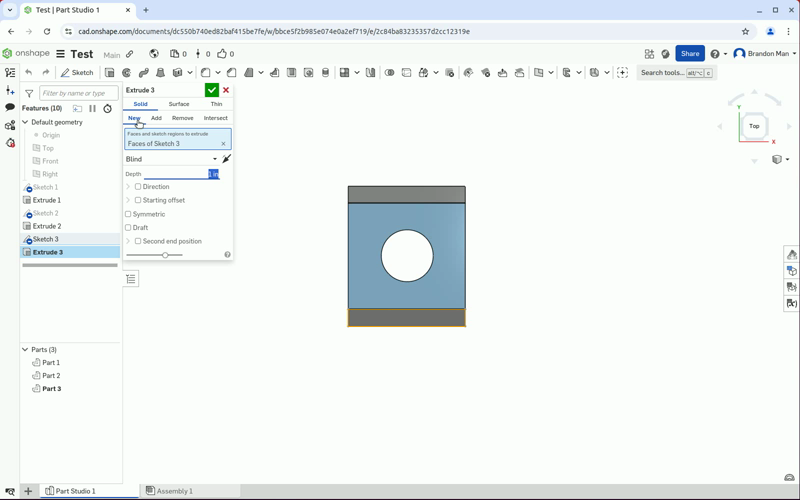
text(9.628)
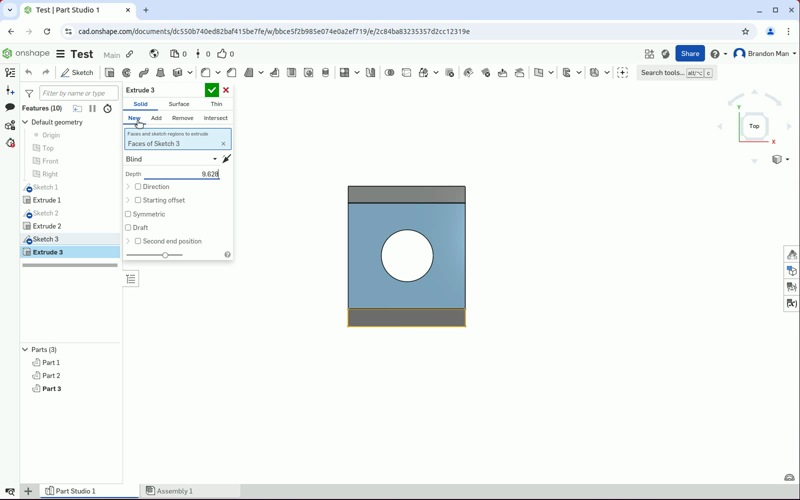
key(enter)
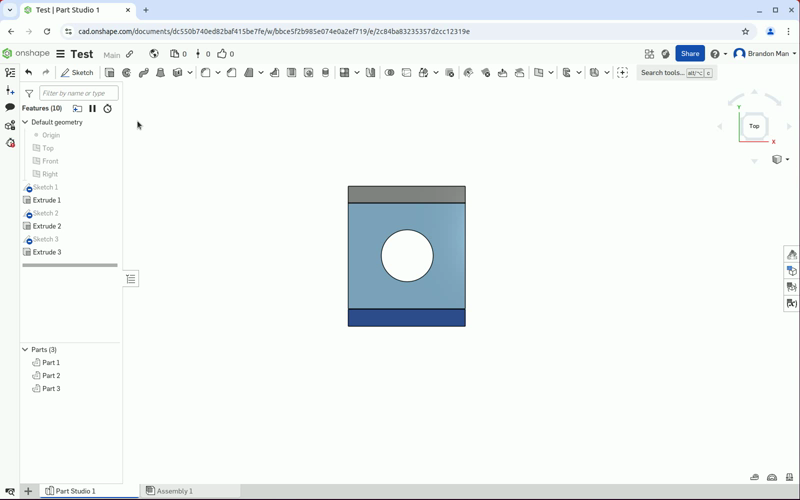
key(shift+h)
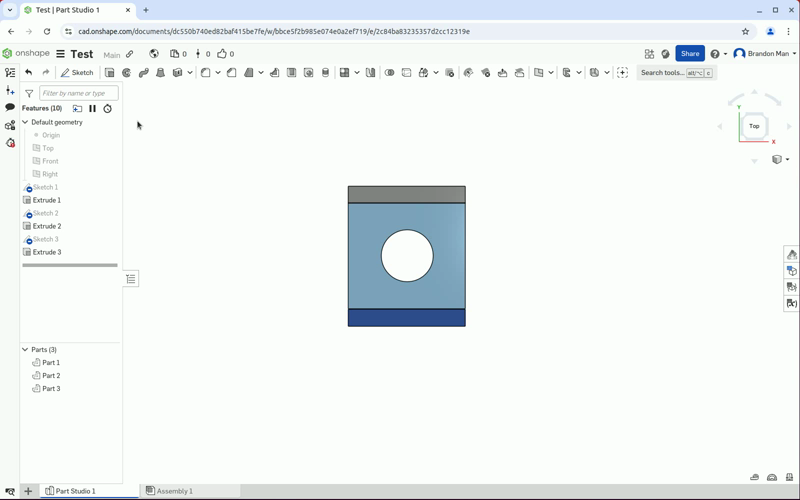
key(shift+h)
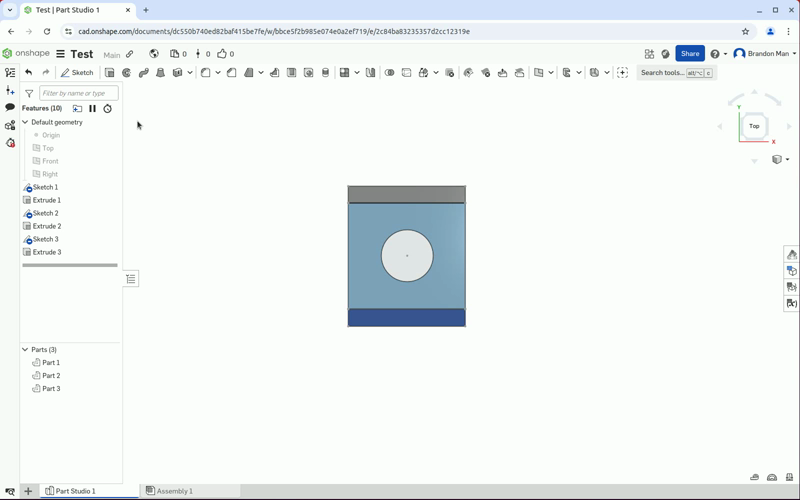
key(shift+7)
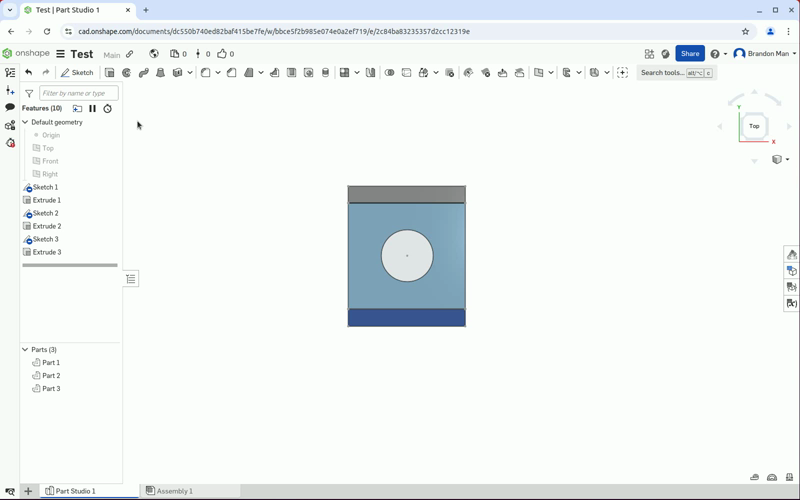
key(up, 3)
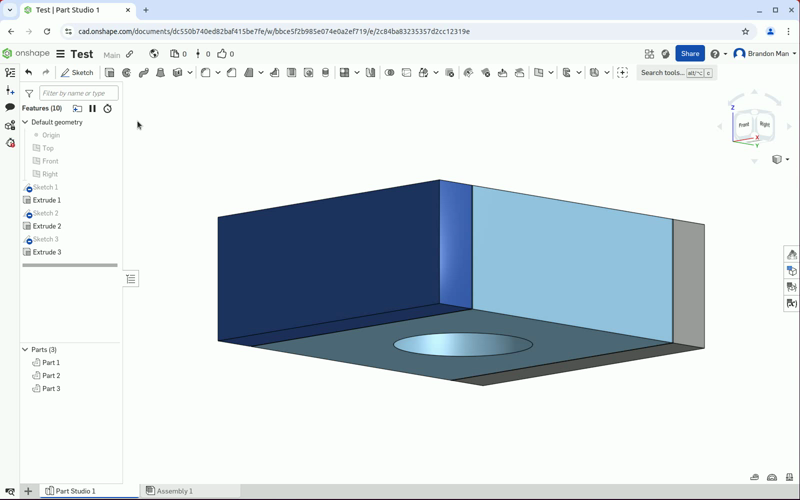
key(left, 3)
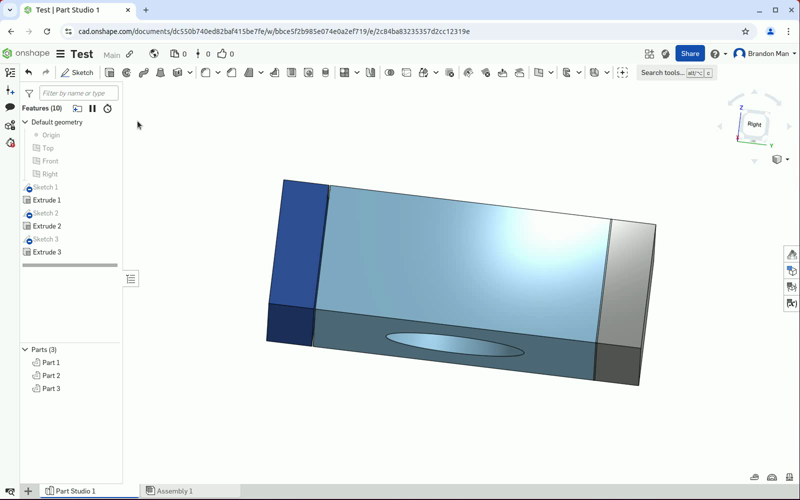
key(right, 3)
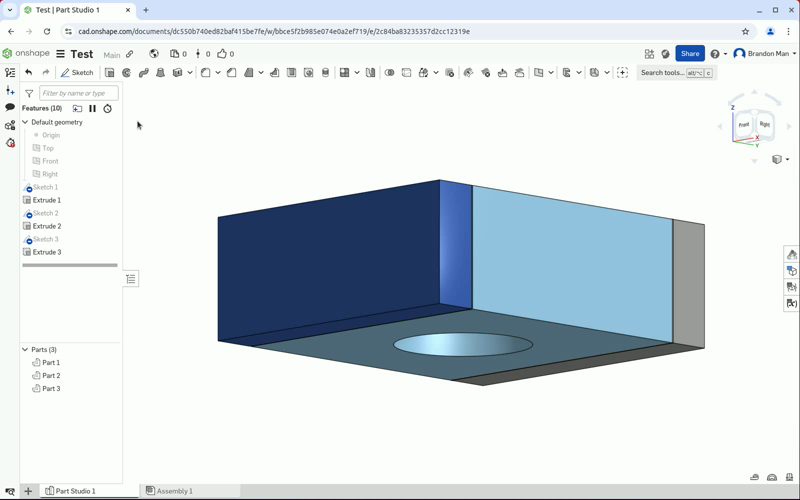
key(down, 3)
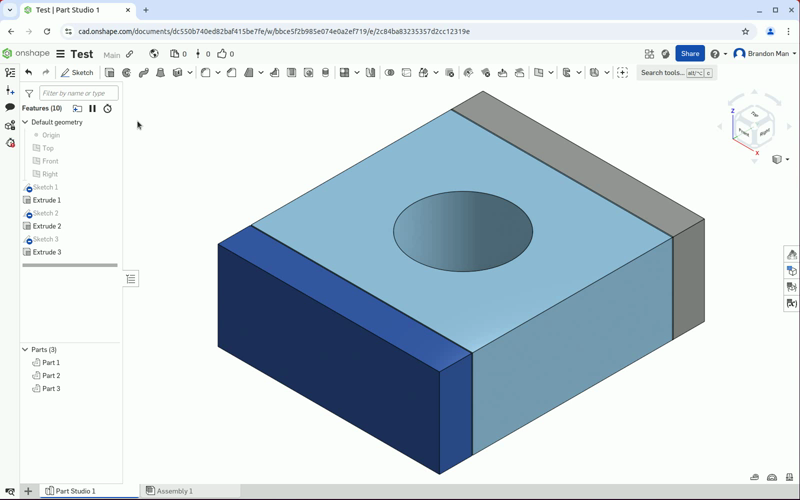
mouse_move(73, 189)
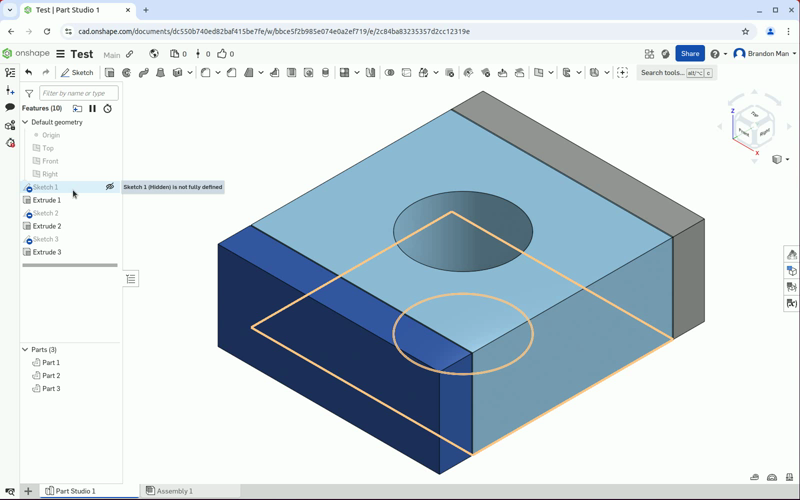
click(73, 189)